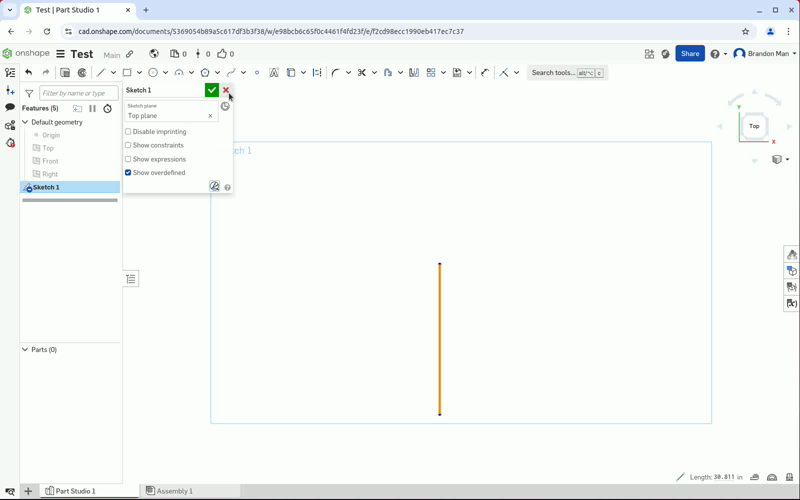
key(shift+h)
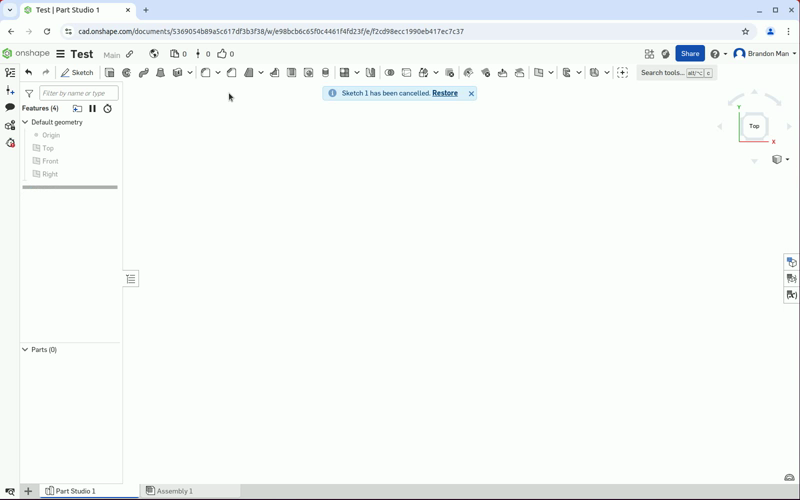
mouse_move(73, 352)
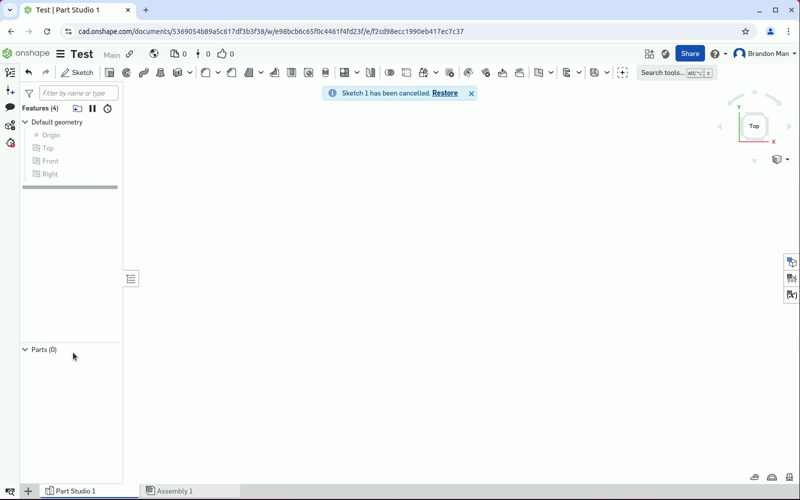
key(y)
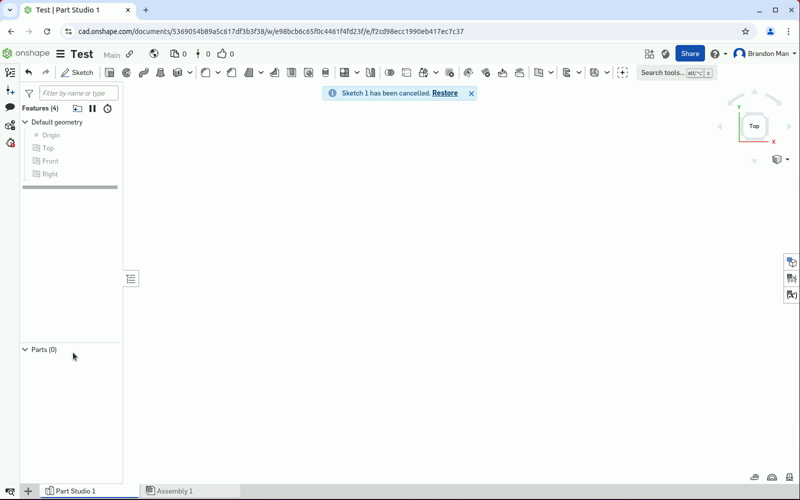
key(shift+p)
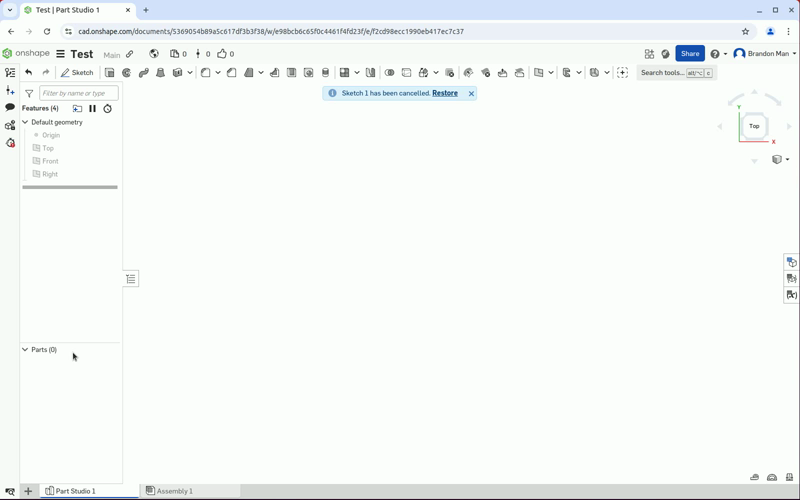
key(space)
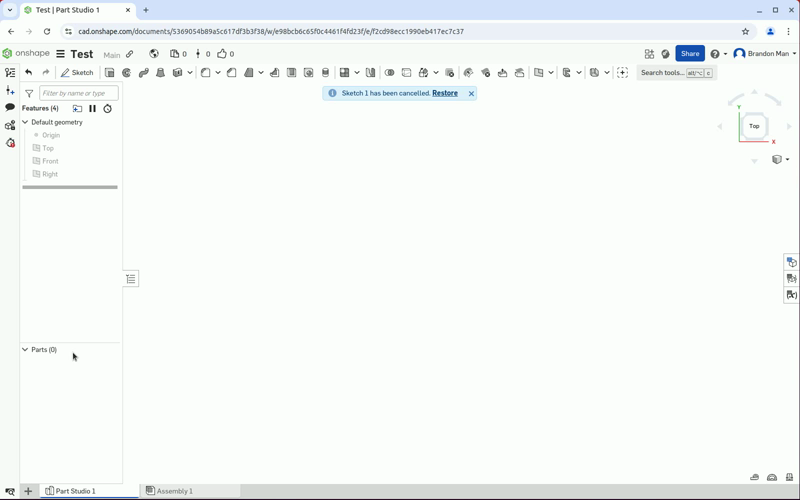
key_down(shift)
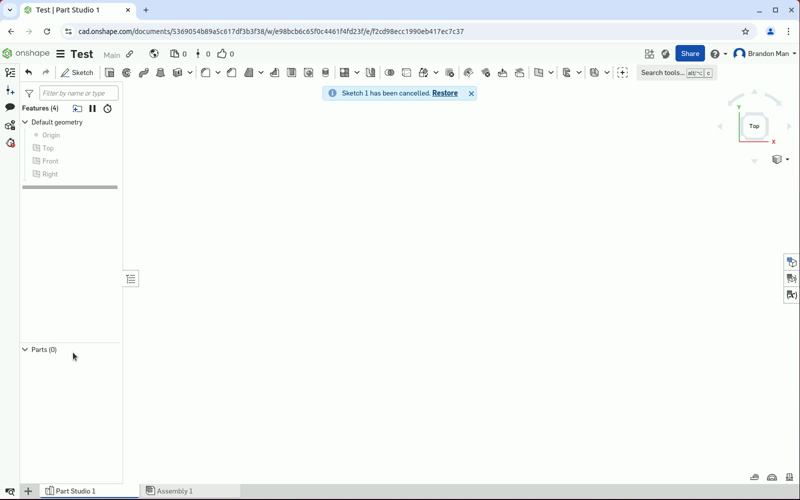
key(up)
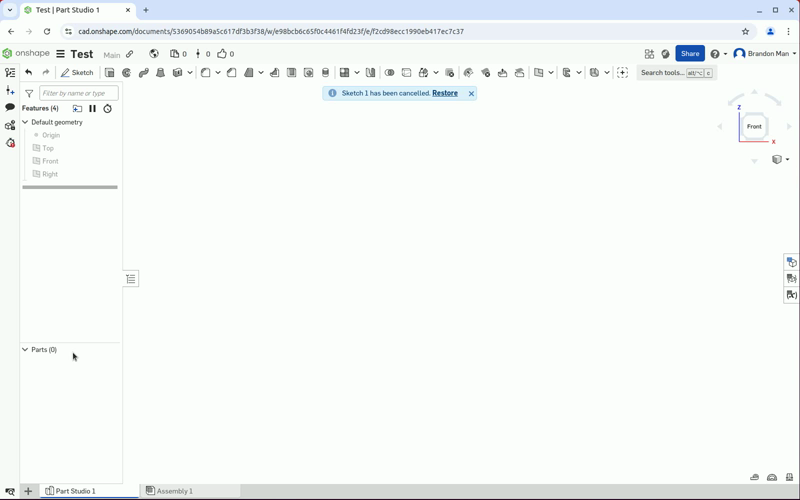
key_up(shift)
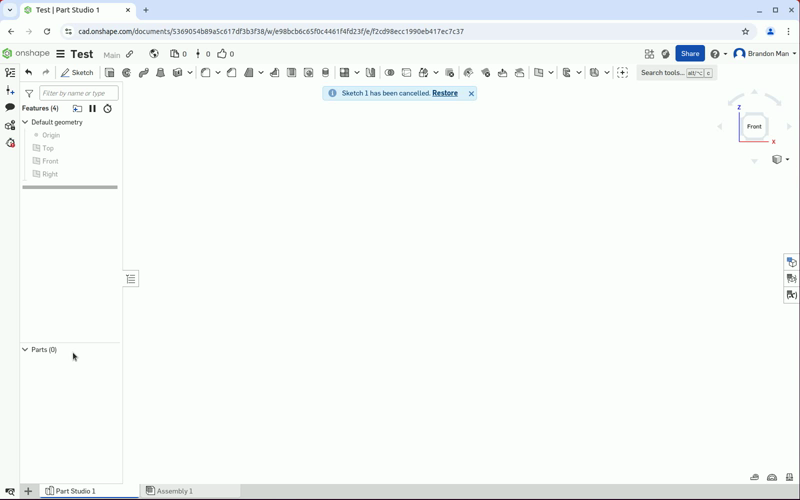
key(space)
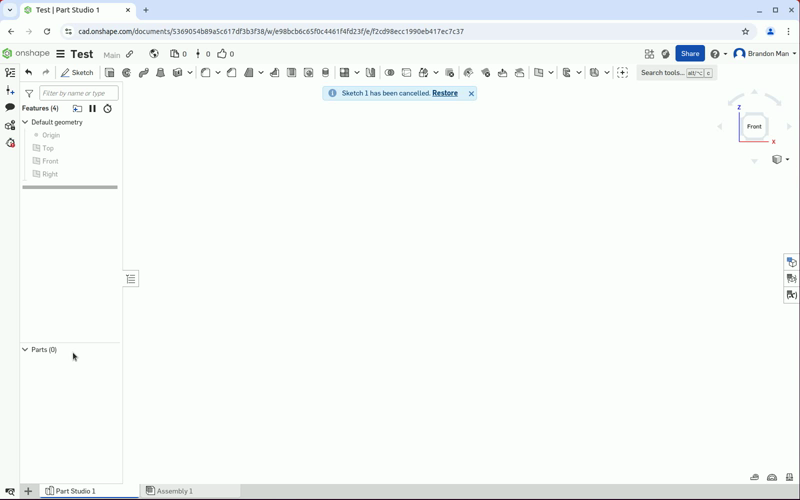
key_down(shift)
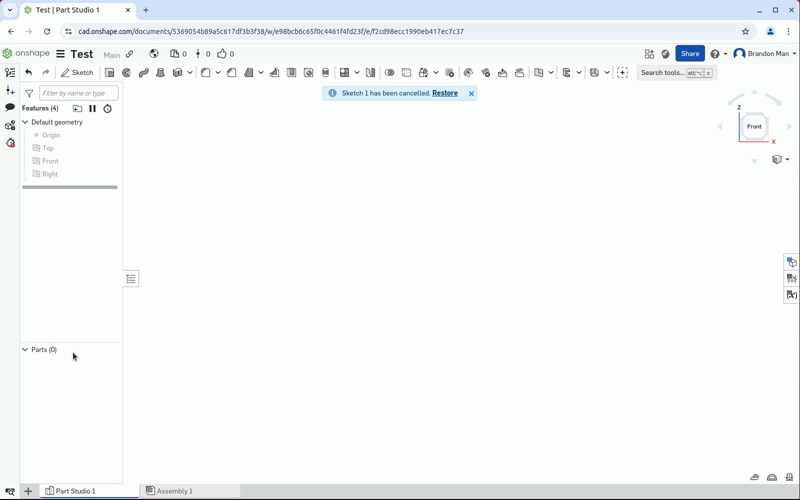
key(left)
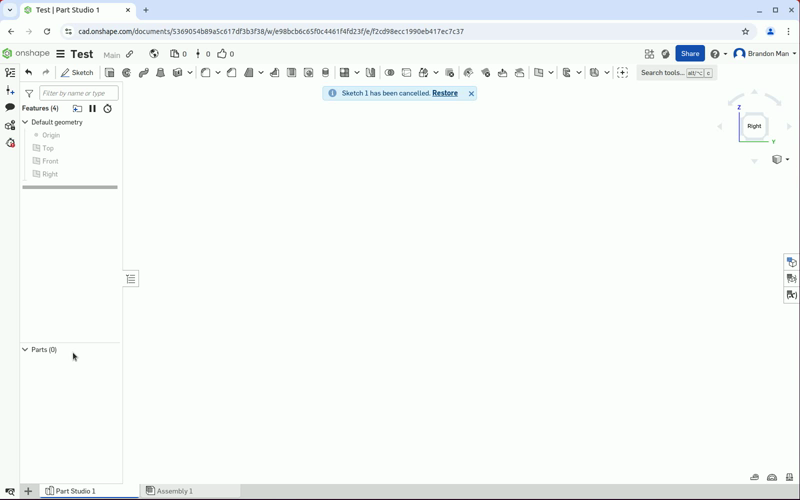
key_up(shift)
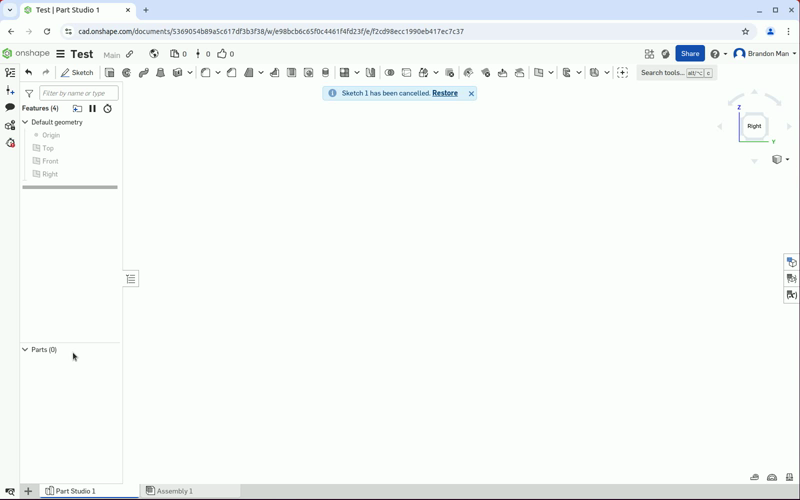
mouse_move(73, 352)
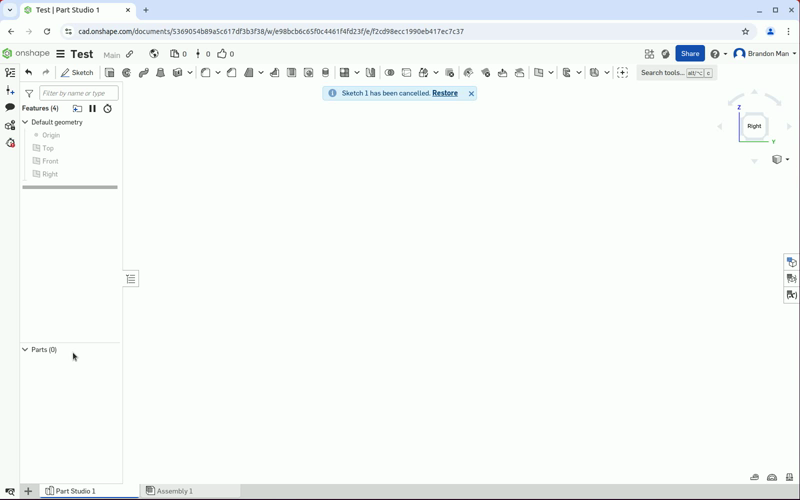
key(shift+y)
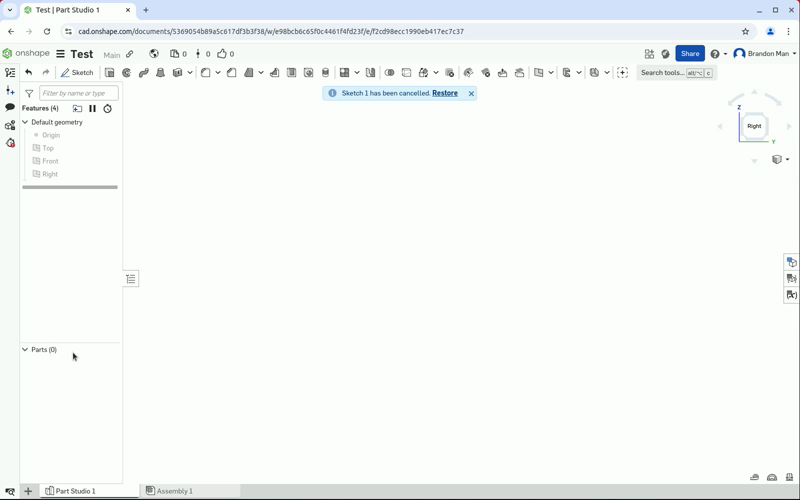
key(shift+s)
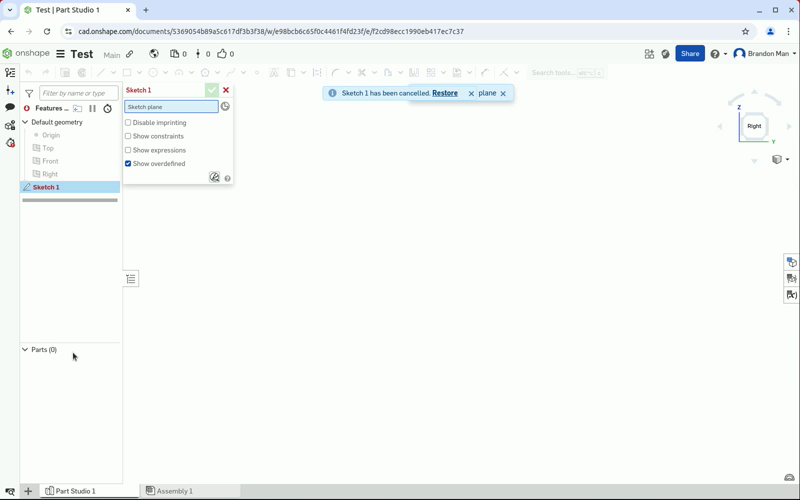
mouse_move(73, 176)
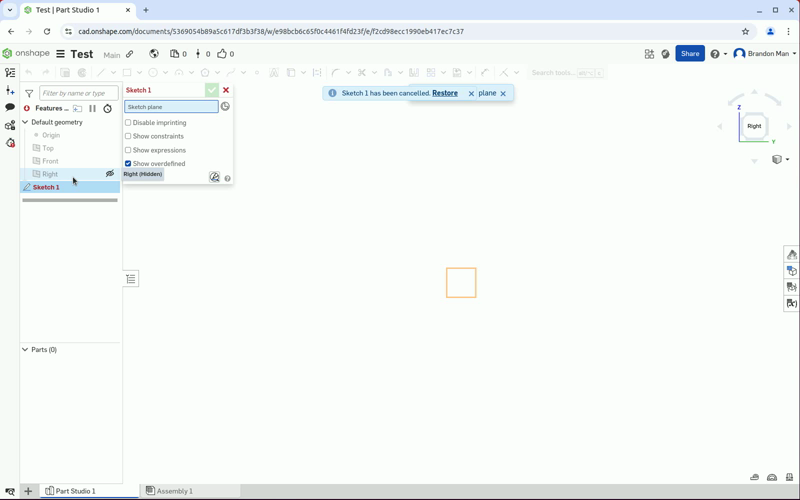
click(73, 176)
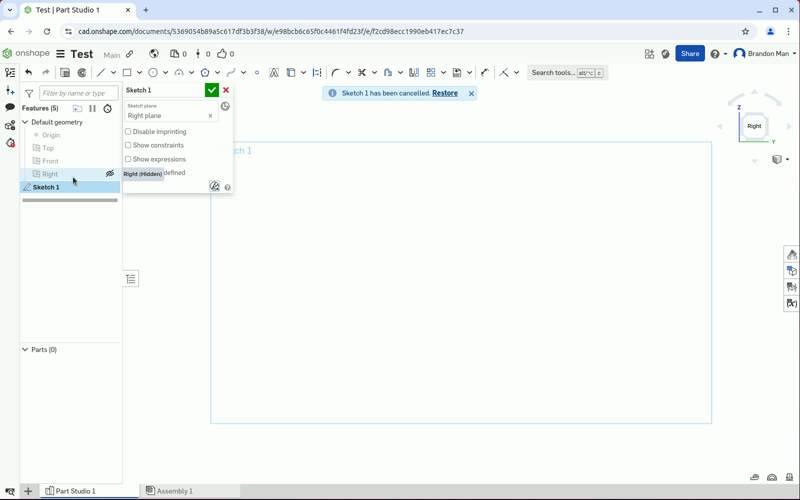
mouse_move(73, 352)
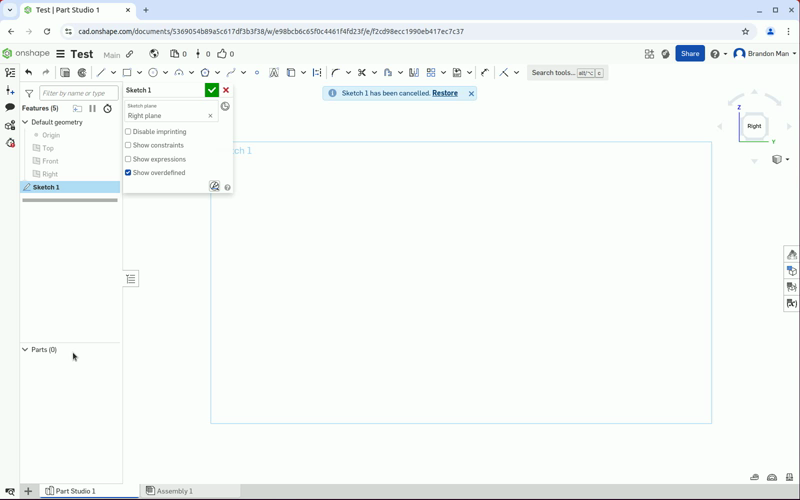
key(y)
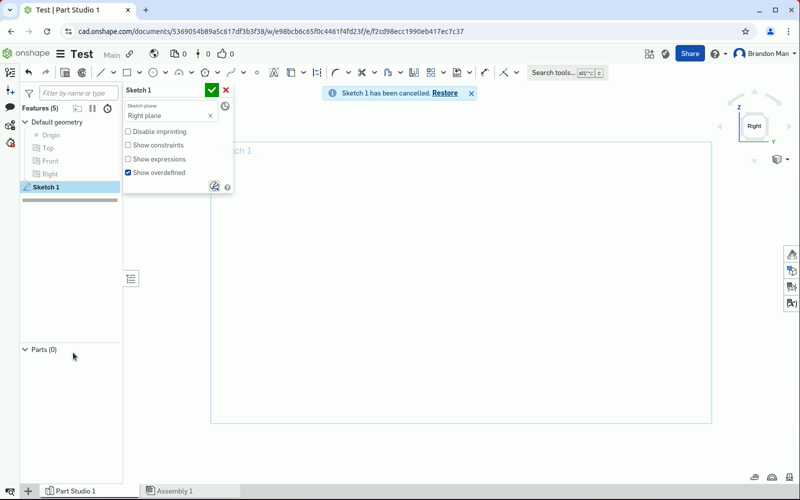
key(l)
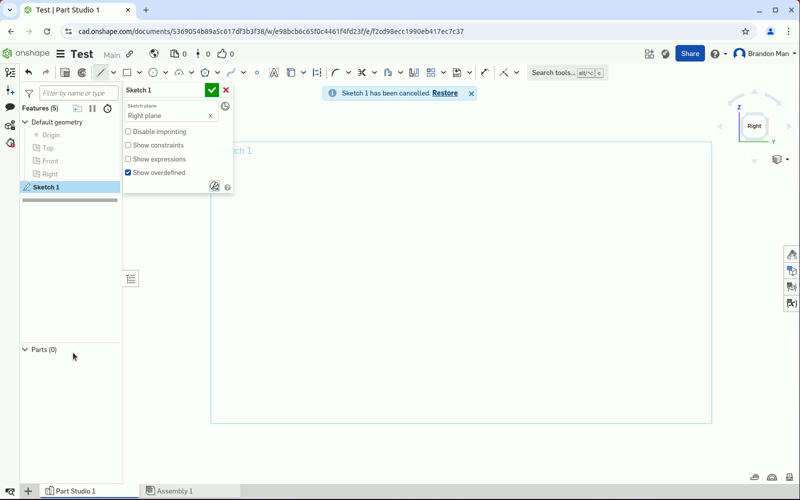
key_down(shift)
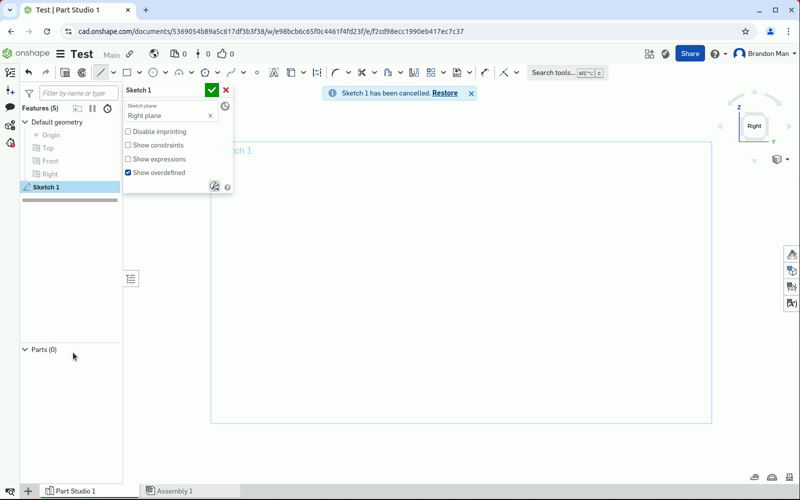
mouse_move(348, 282)
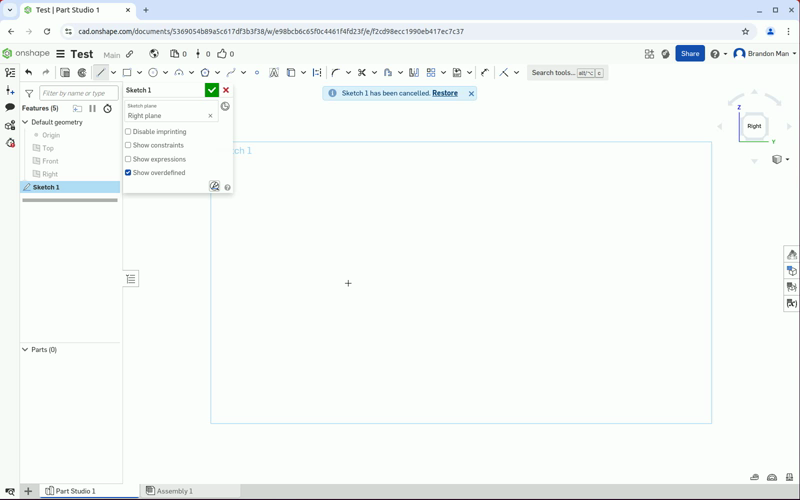
click(348, 282)
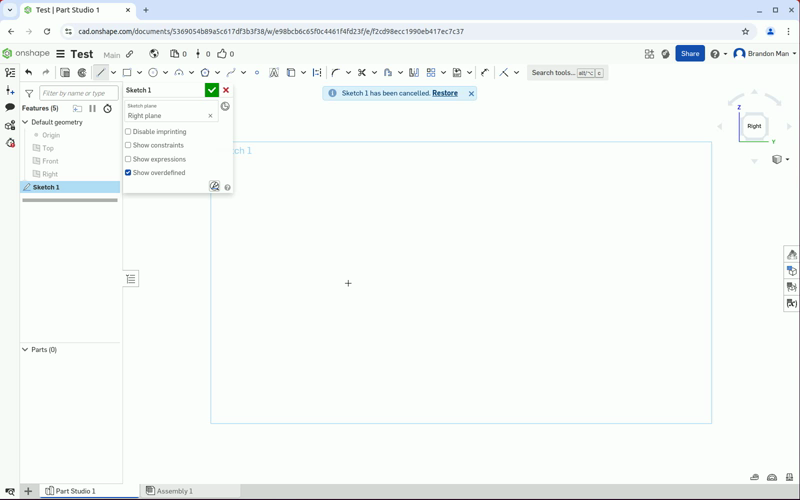
key_up(shift)
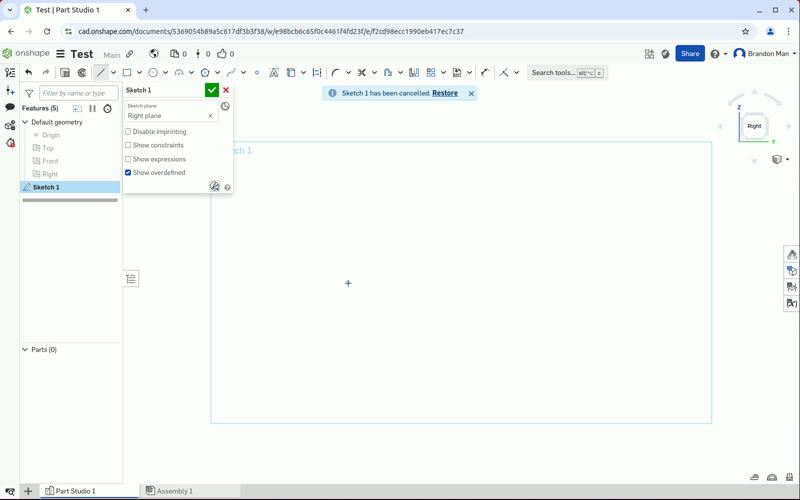
key_down(shift)
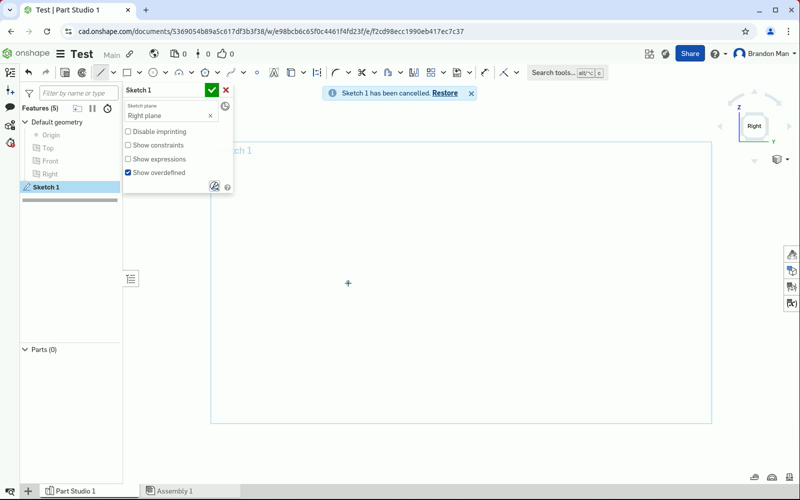
mouse_move(378, 282)
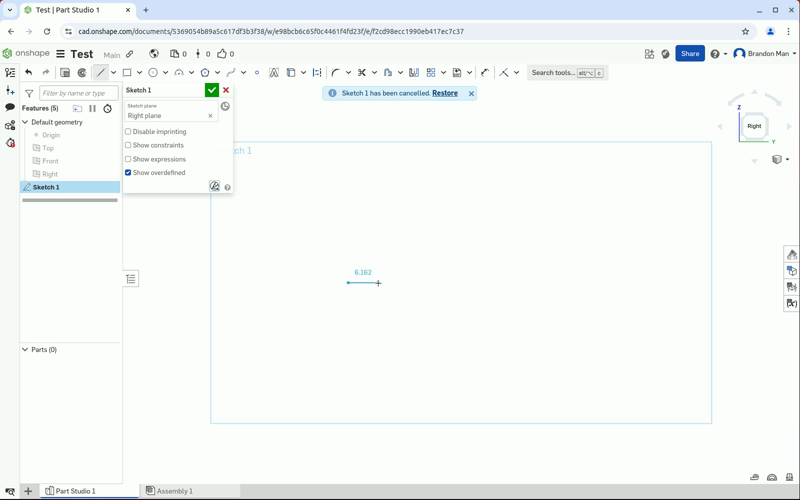
mouse_move(400, 282)
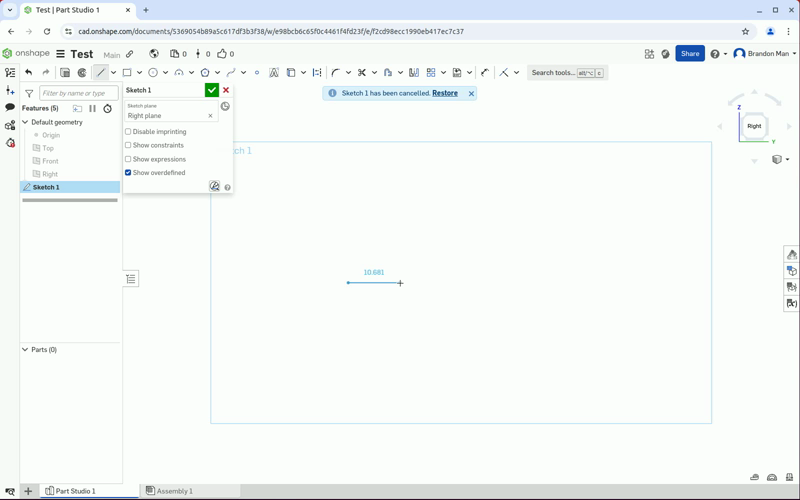
click(400, 282)
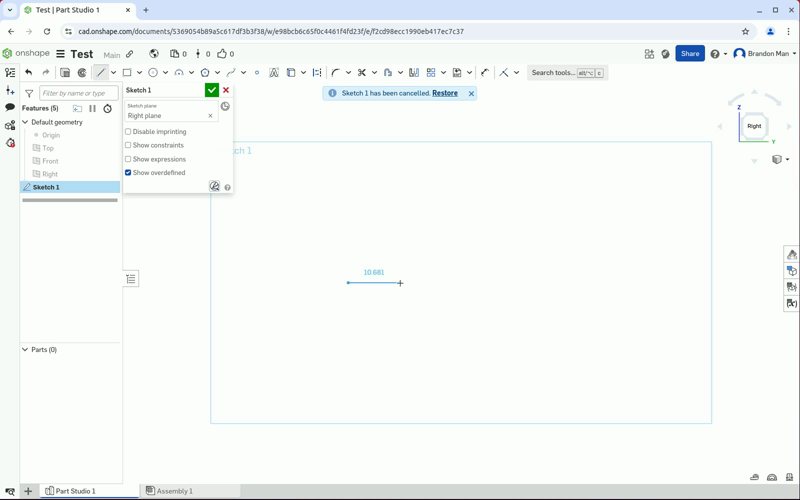
key_up(shift)
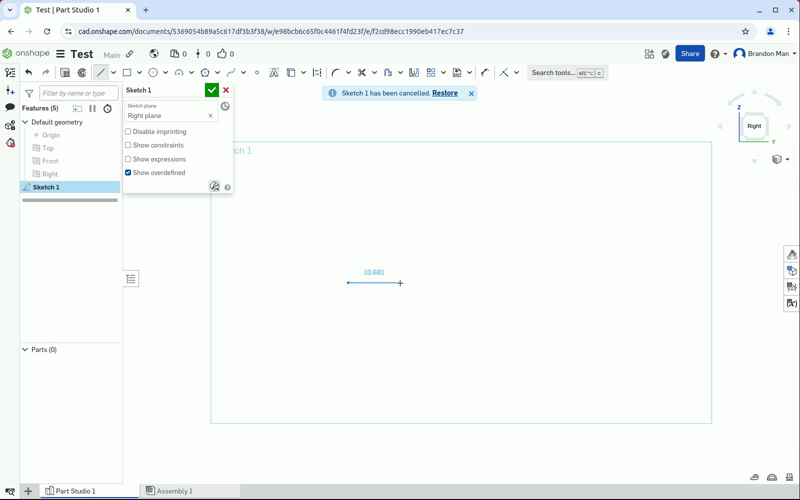
key_down(shift)
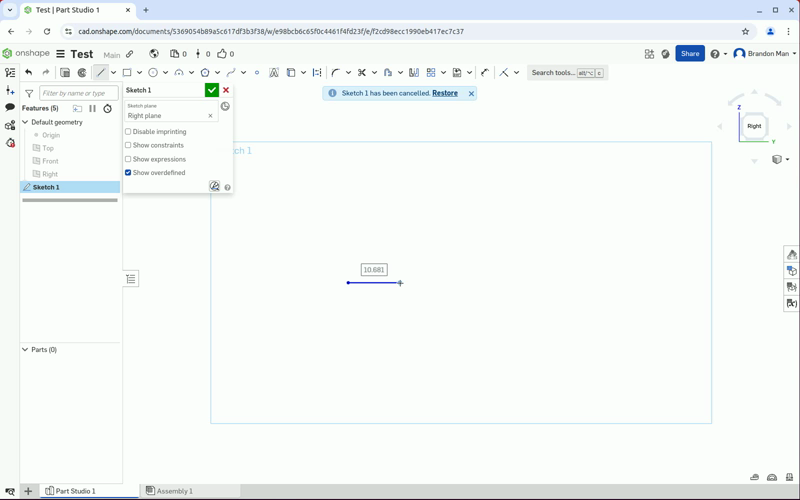
mouse_move(449, 233)
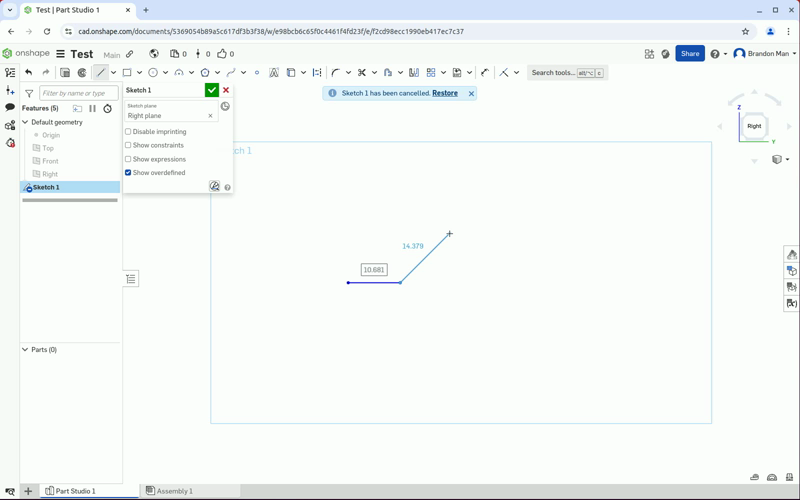
click(449, 233)
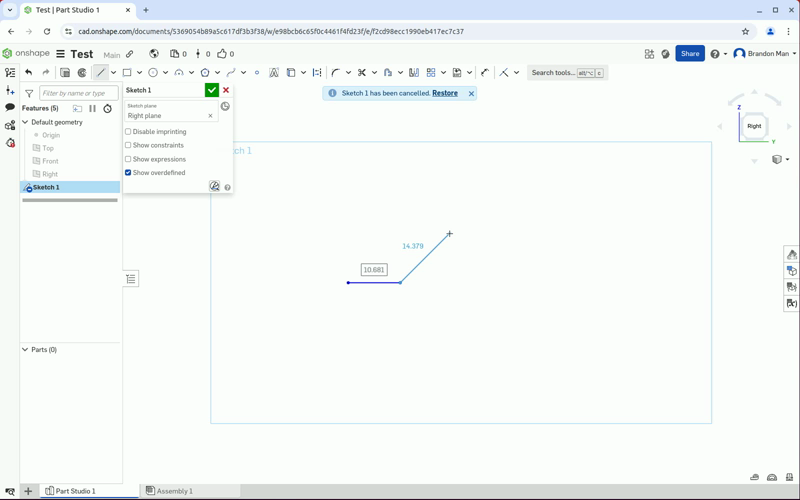
key_up(shift)
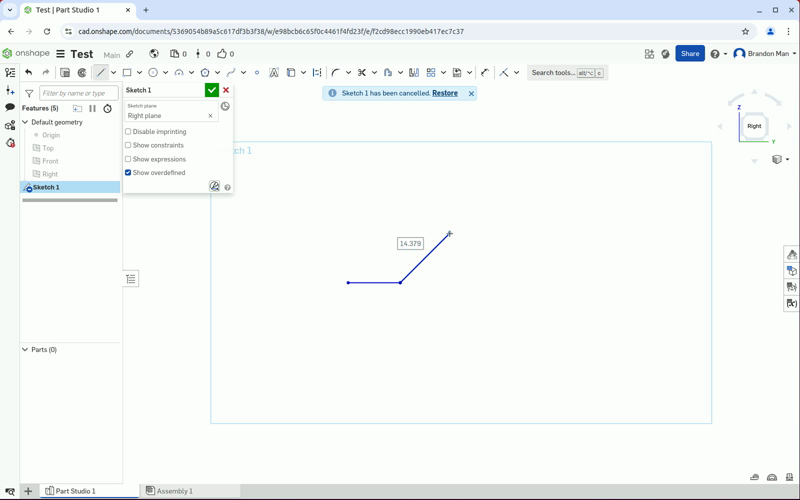
key_down(shift)
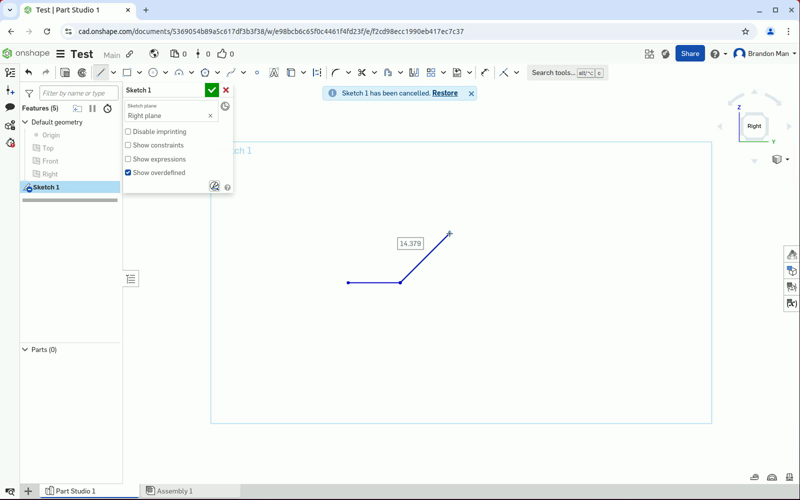
mouse_move(479, 233)
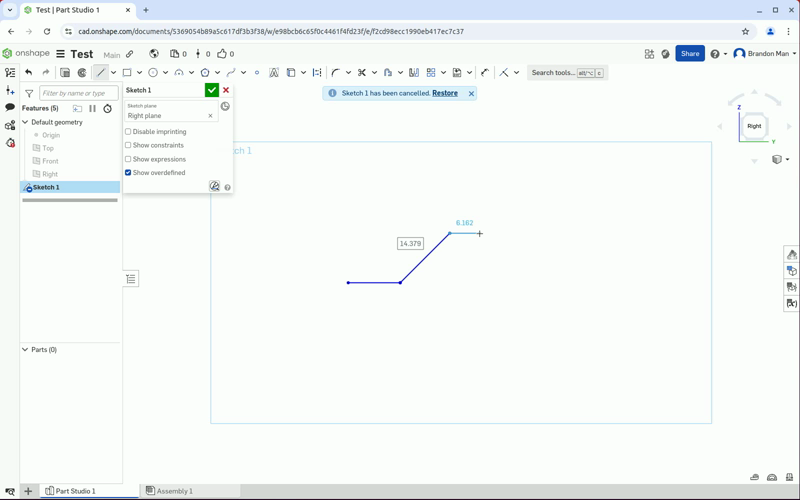
mouse_move(449, 221)
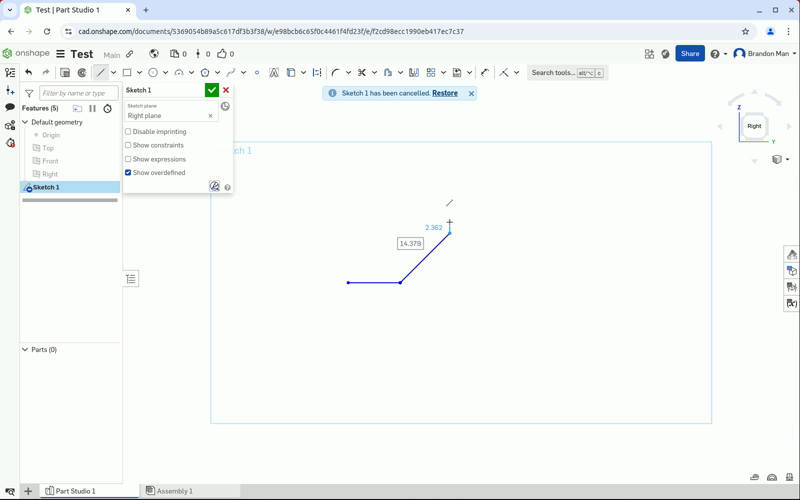
click(449, 221)
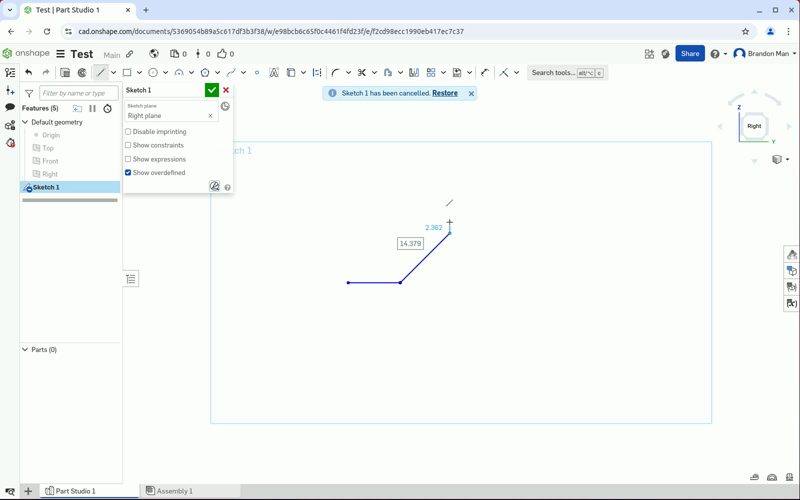
key_up(shift)
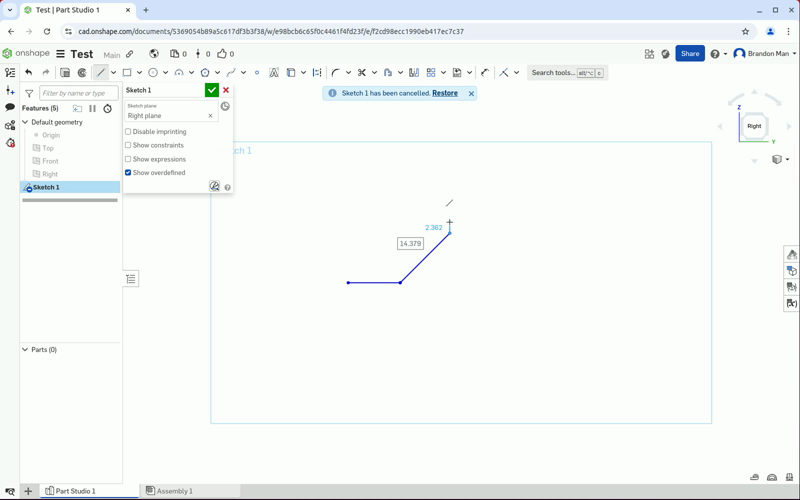
key_down(shift)
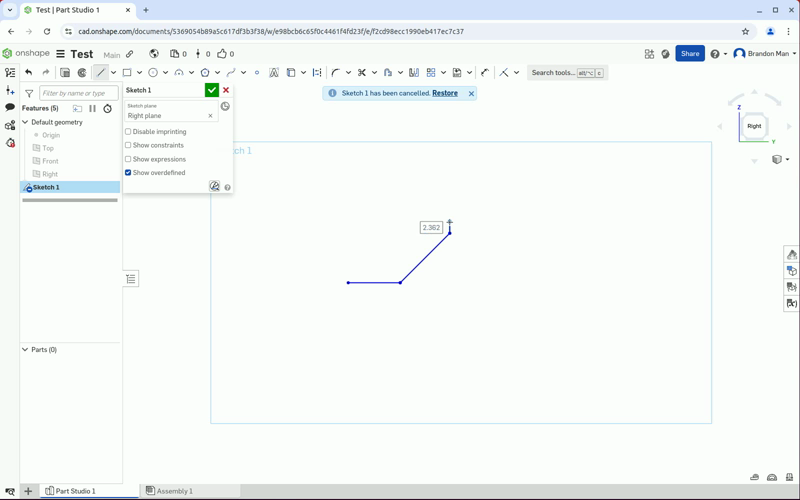
mouse_move(479, 221)
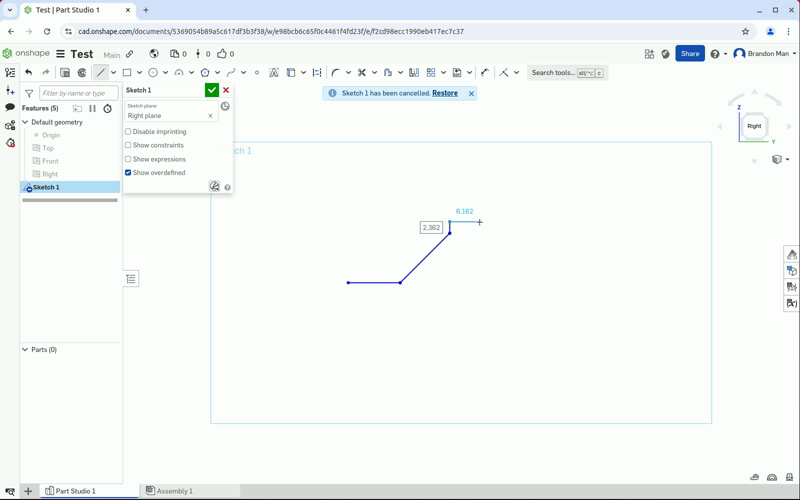
mouse_move(470, 221)
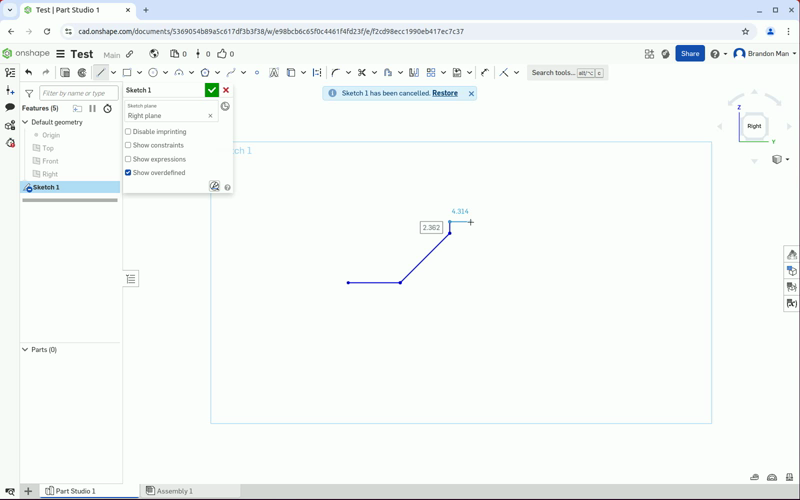
click(470, 221)
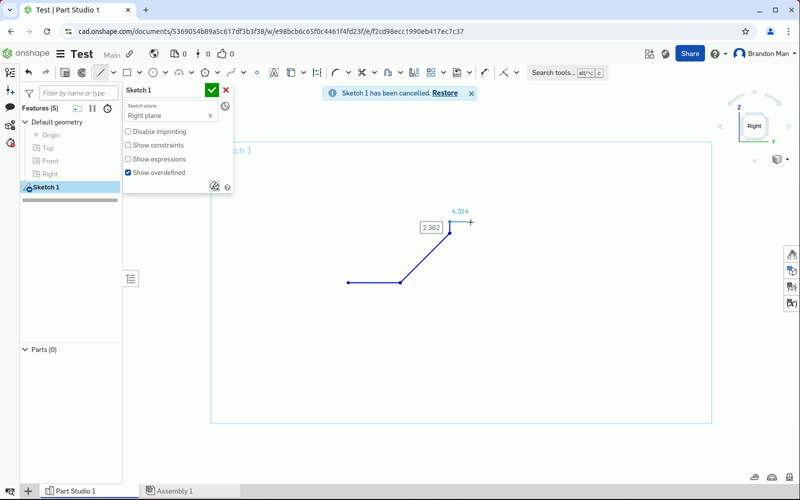
key_up(shift)
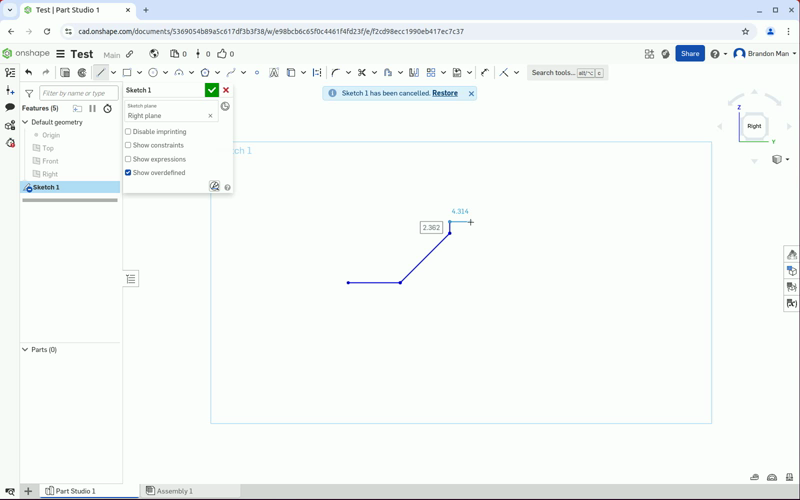
key_down(shift)
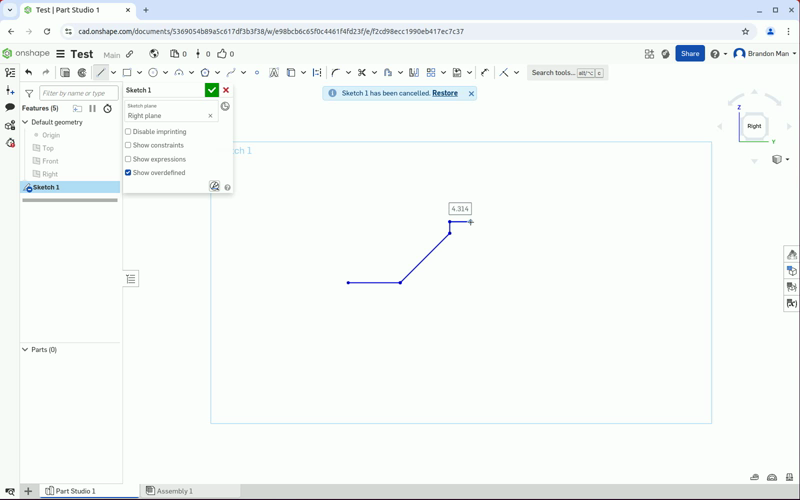
mouse_move(500, 221)
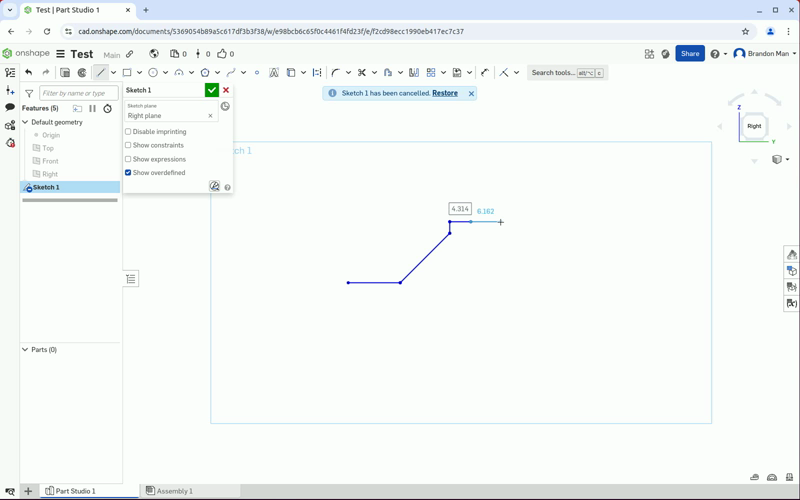
mouse_move(470, 233)
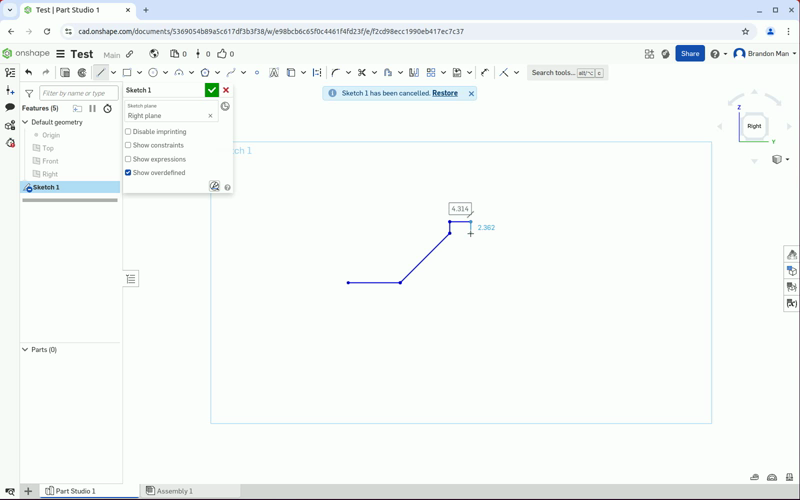
click(470, 233)
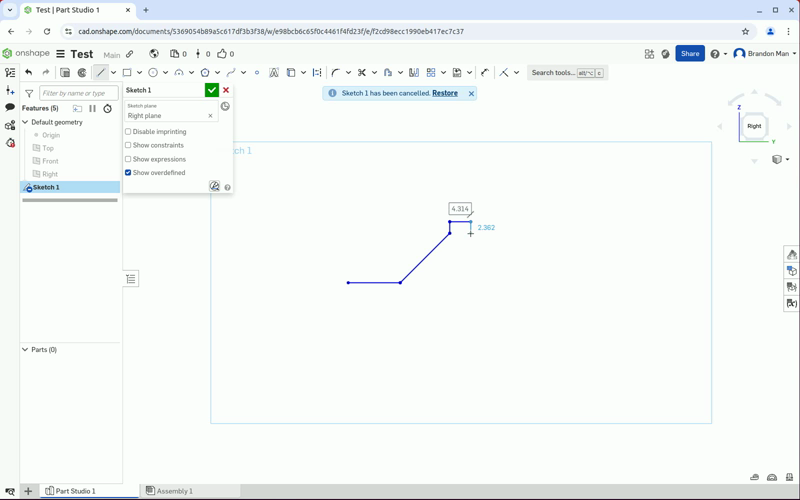
key_up(shift)
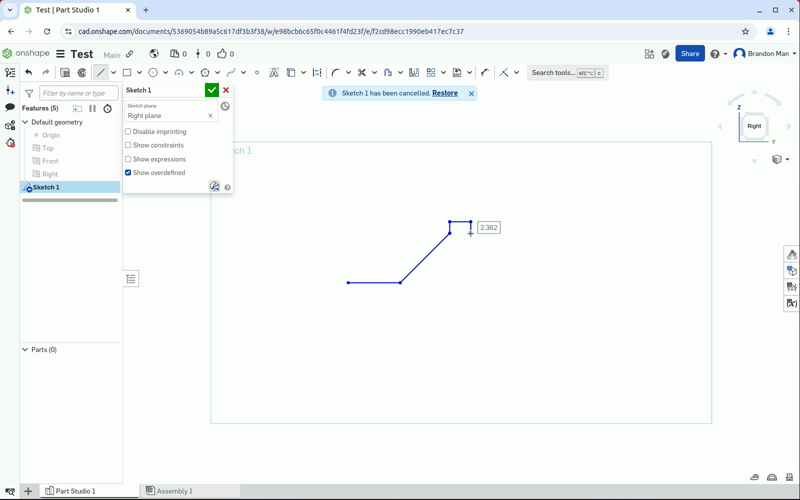
key_down(shift)
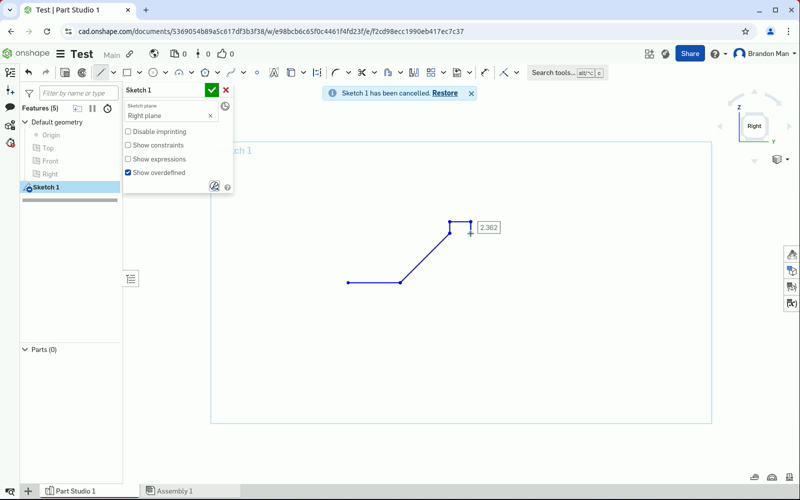
mouse_move(520, 282)
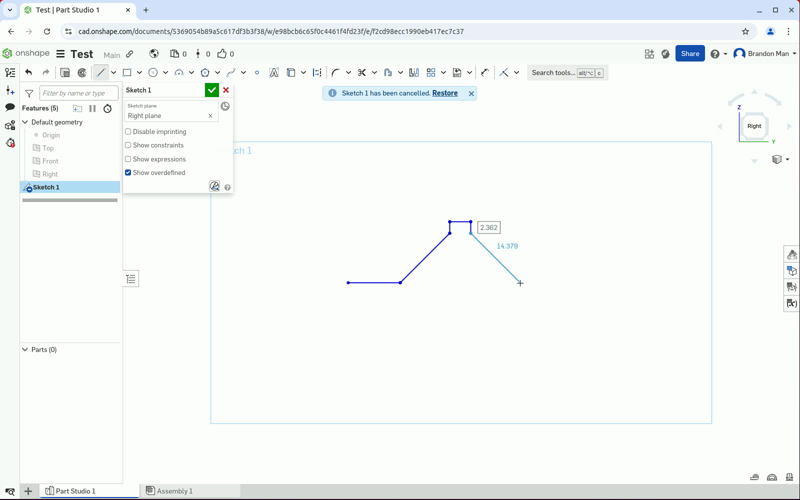
click(520, 282)
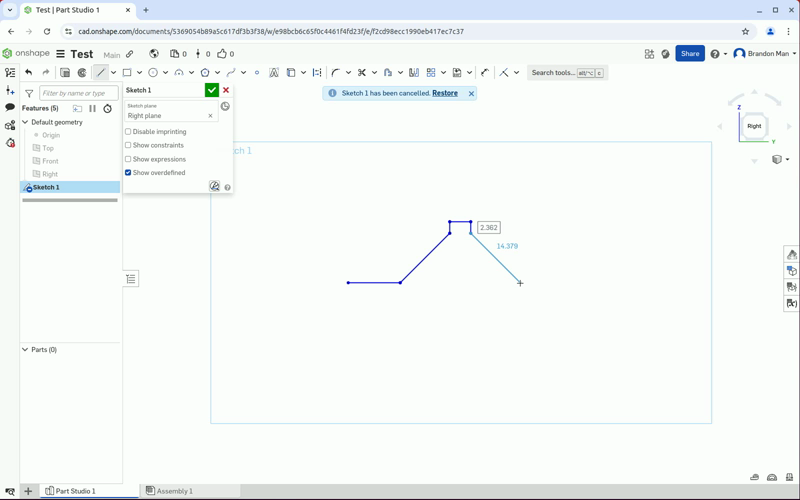
key_up(shift)
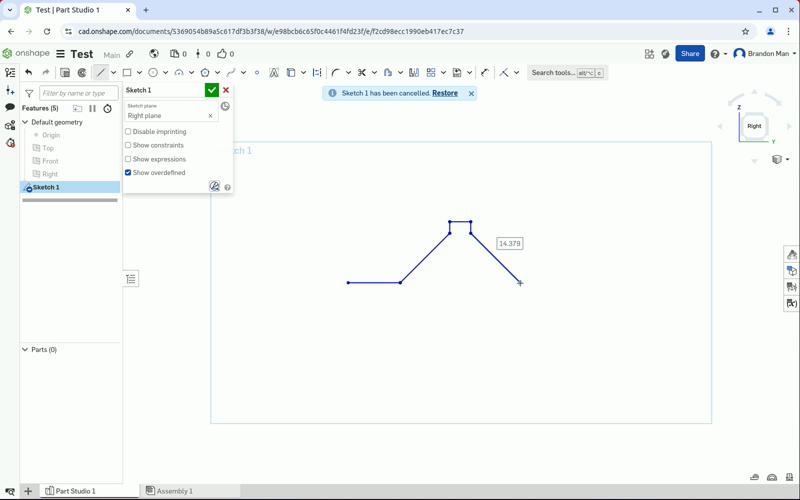
key_down(shift)
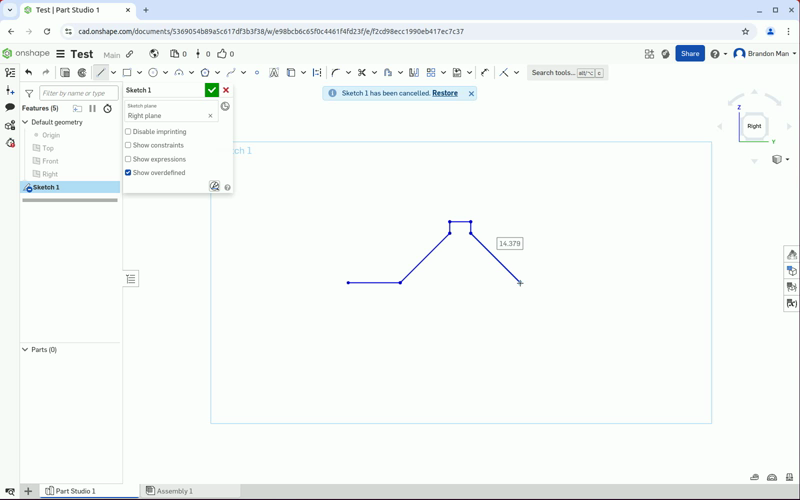
mouse_move(550, 282)
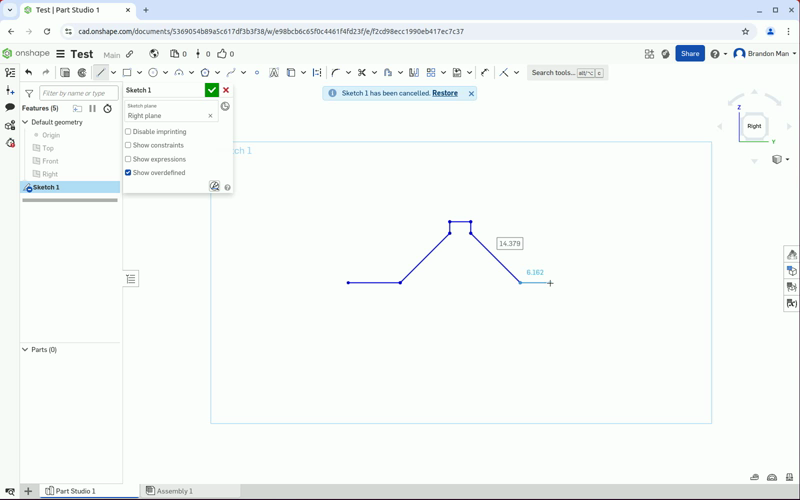
mouse_move(572, 282)
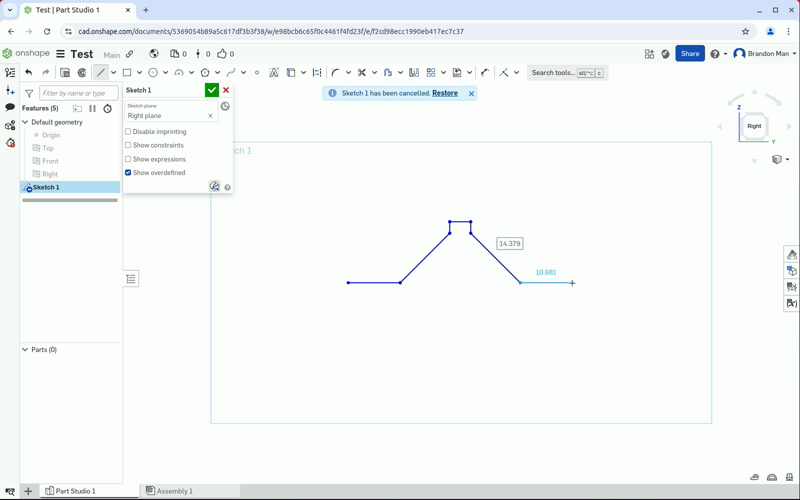
click(572, 282)
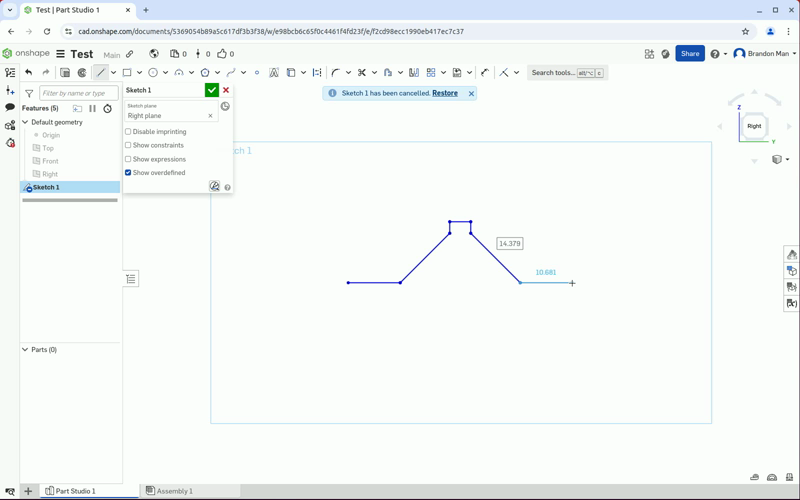
key_up(shift)
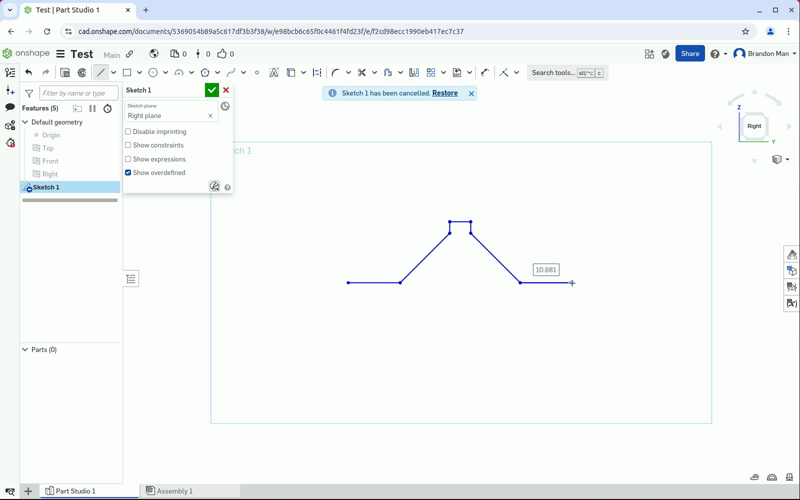
key_down(shift)
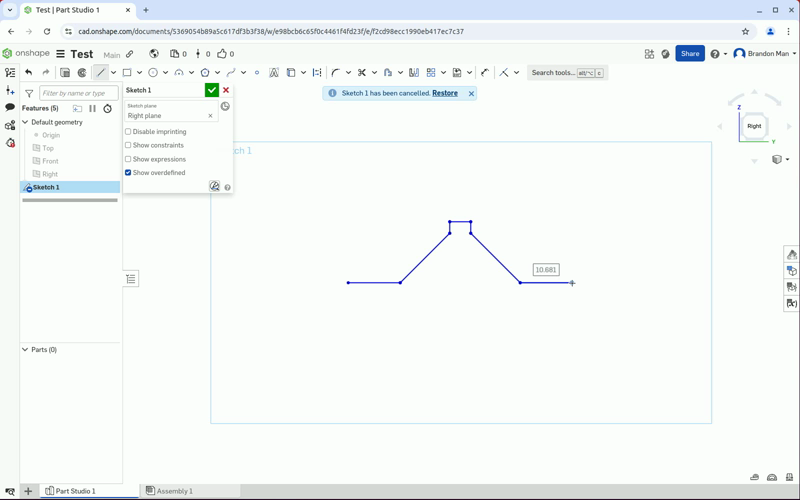
mouse_move(572, 200)
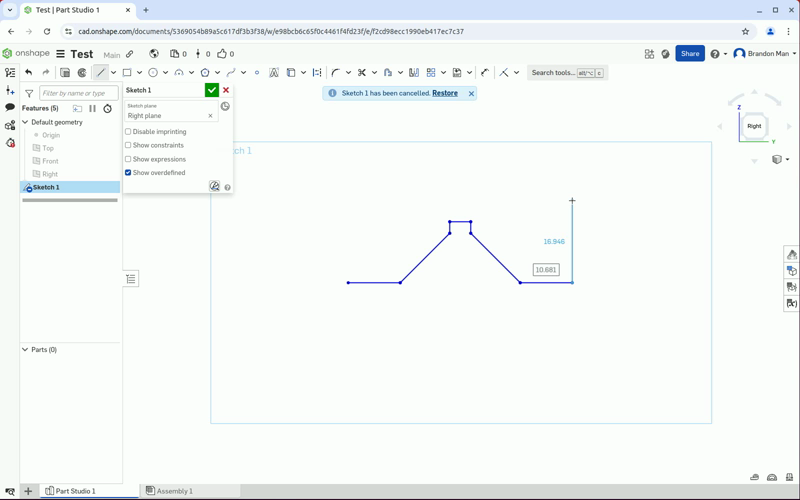
click(572, 200)
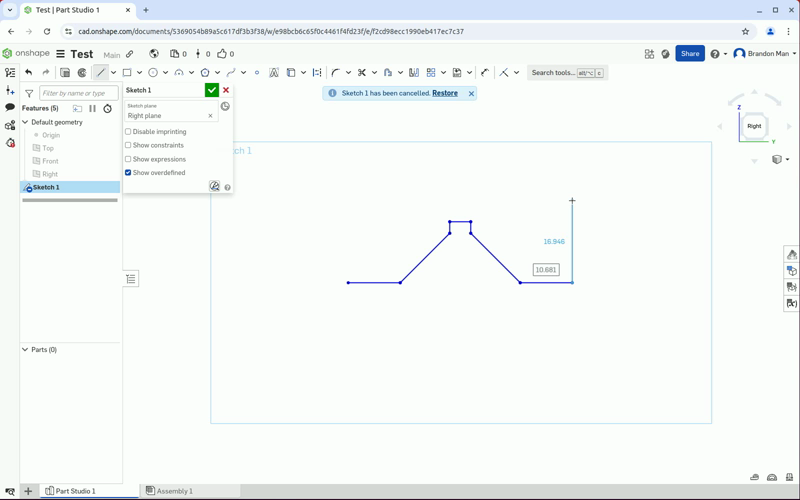
key_up(shift)
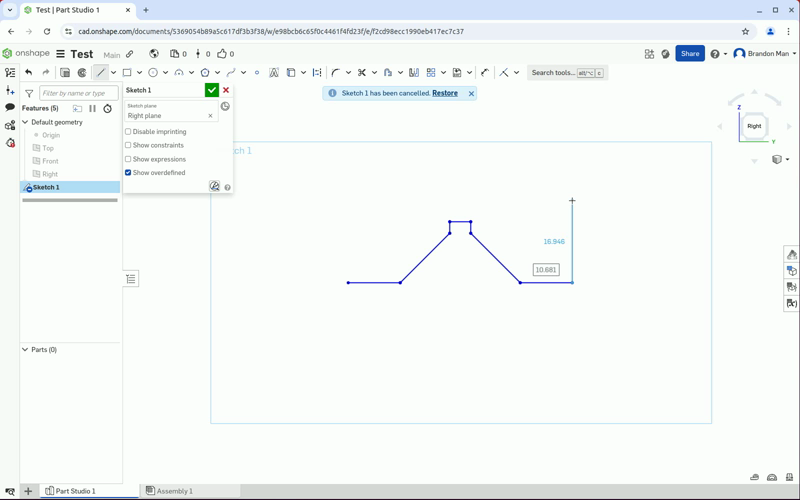
key_down(shift)
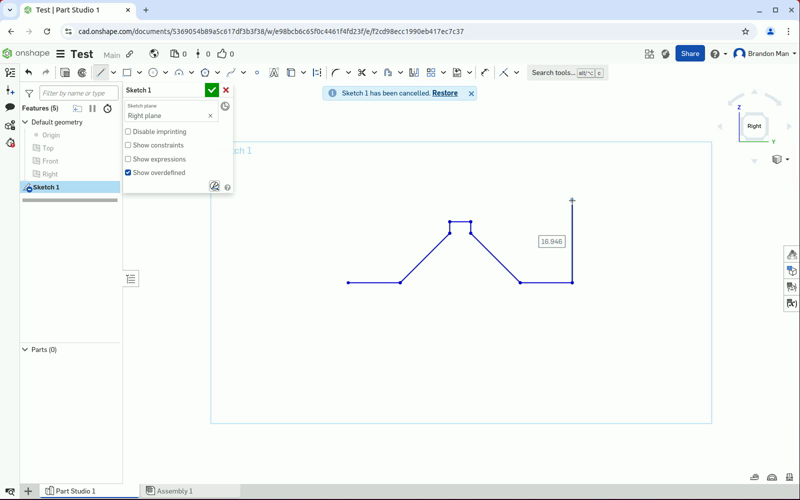
mouse_move(348, 200)
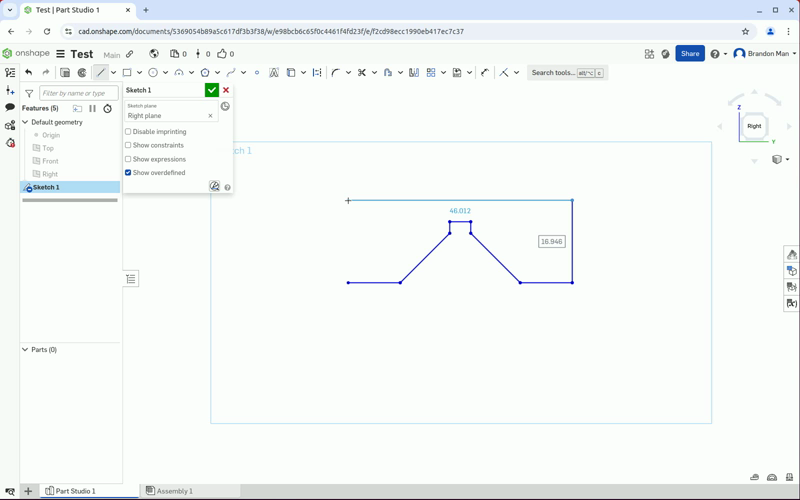
click(348, 200)
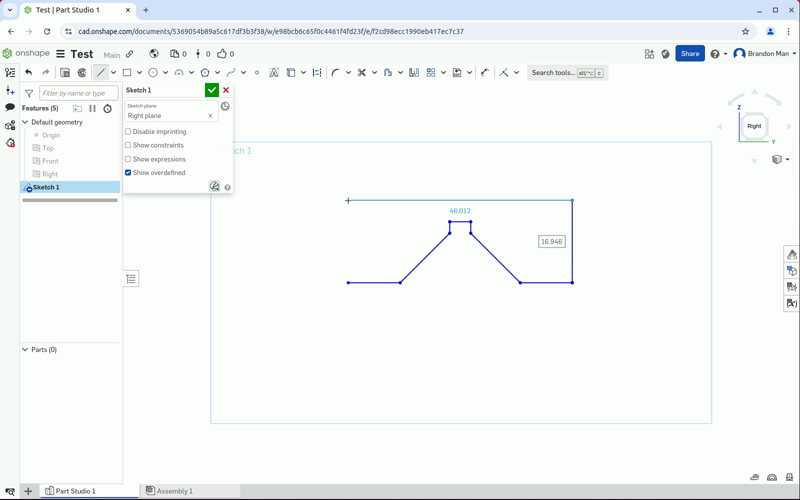
key_up(shift)
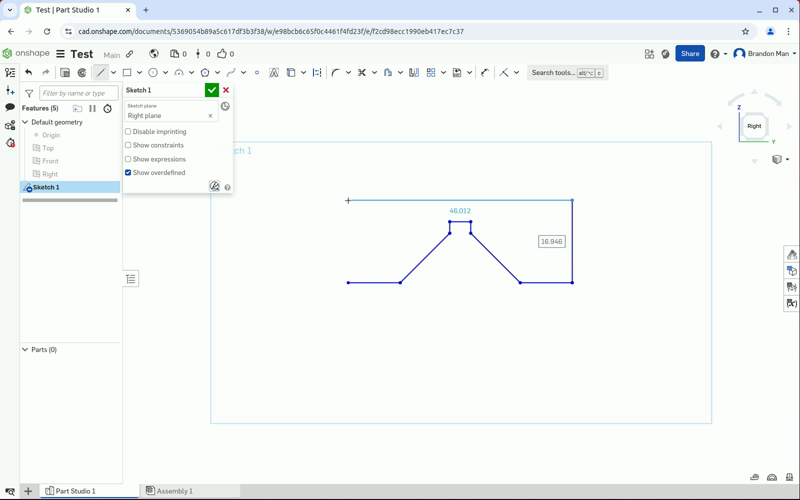
key_down(shift)
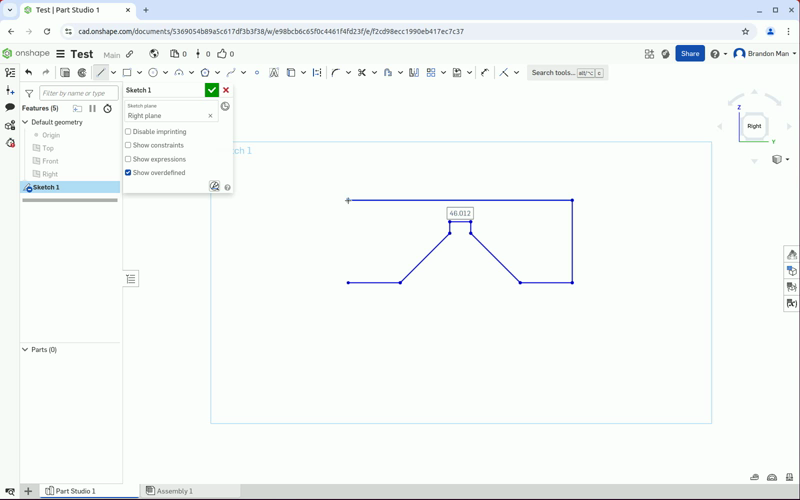
mouse_move(348, 282)
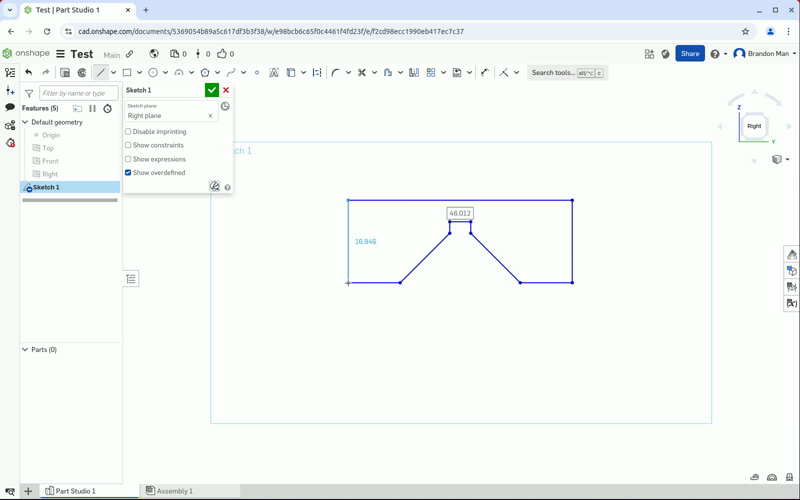
key_up(shift)
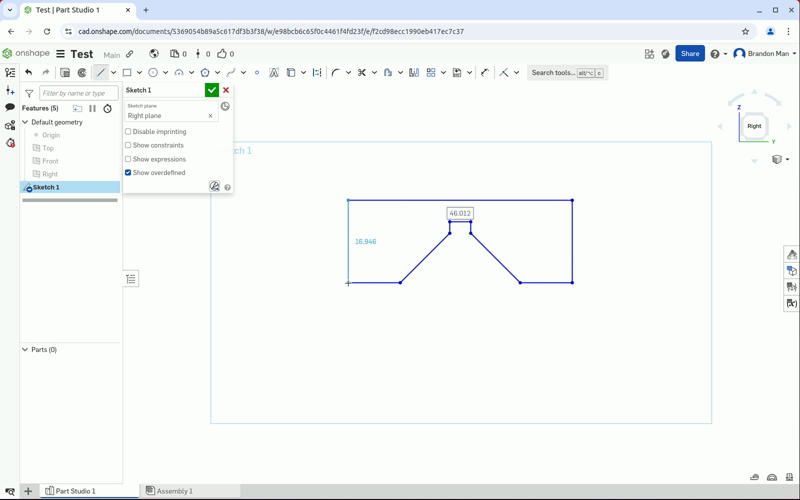
click(348, 282)
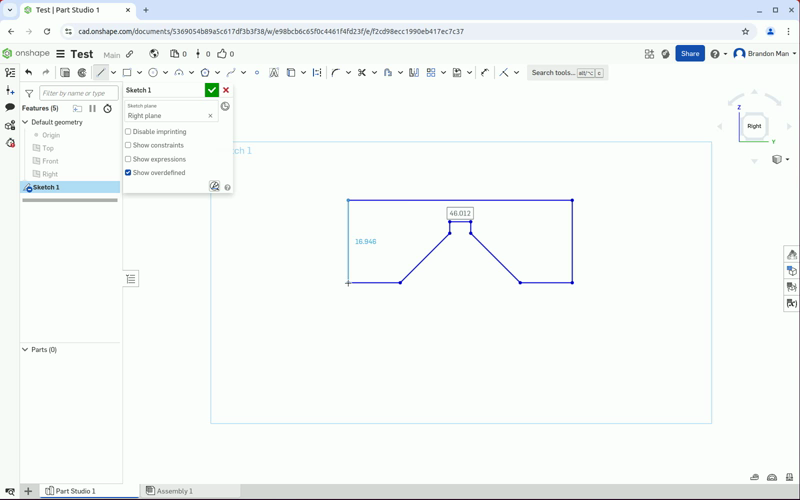
key(esc)
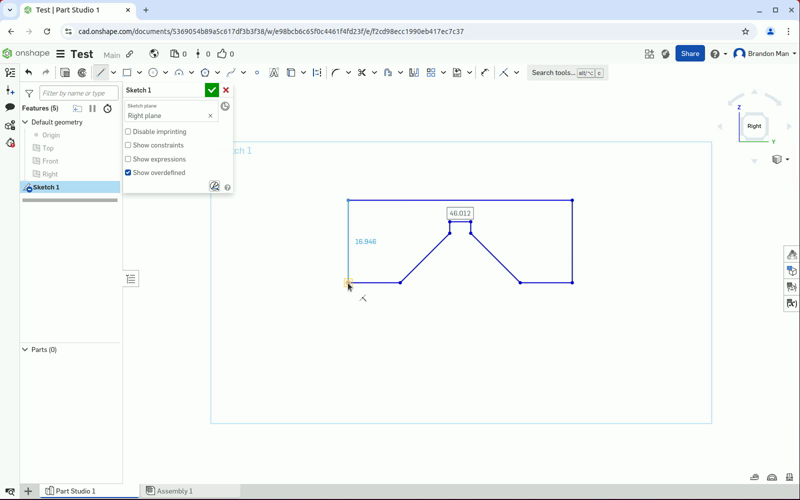
key(c)
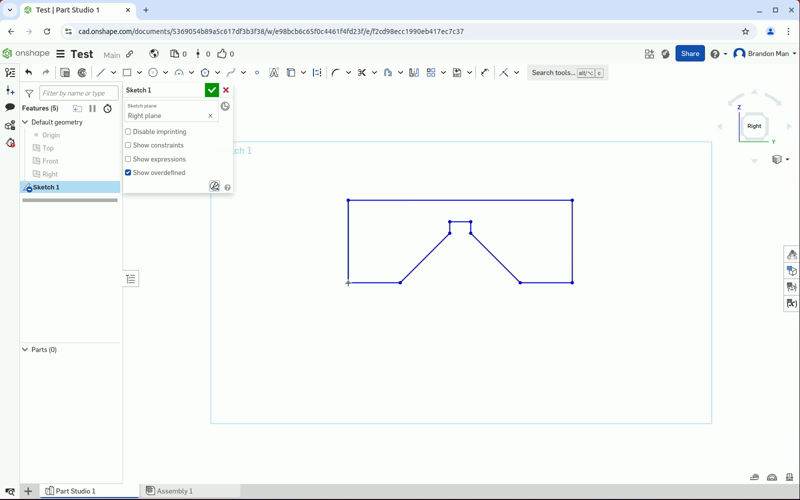
key_down(shift)
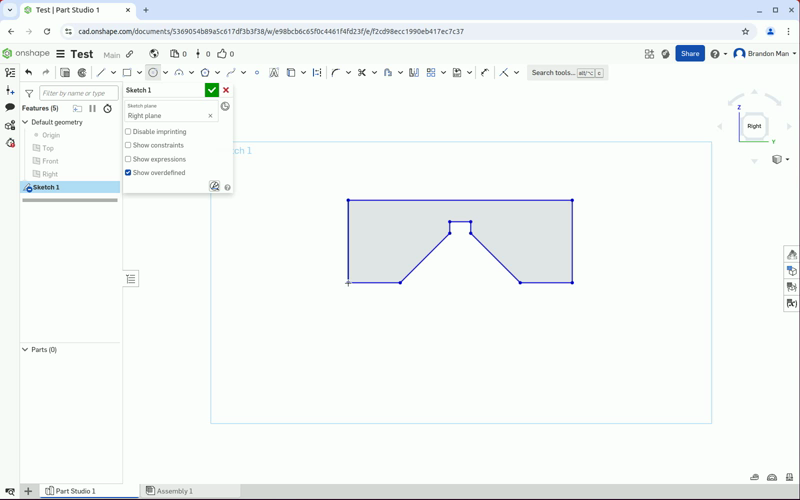
mouse_move(376, 242)
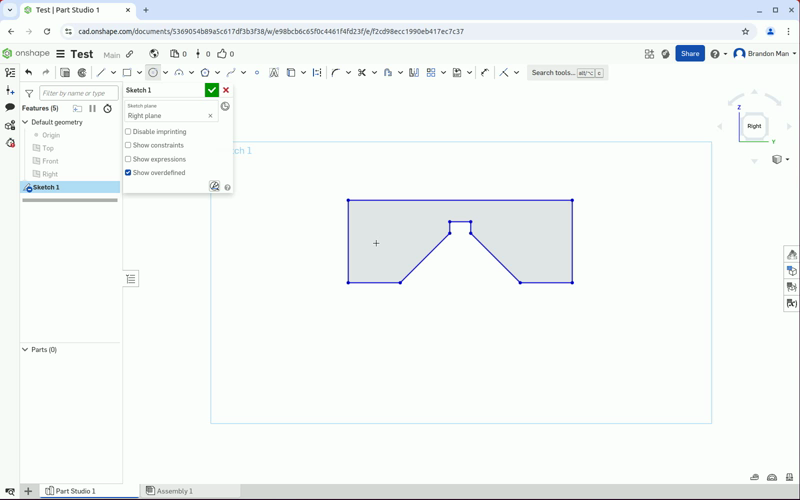
click(376, 242)
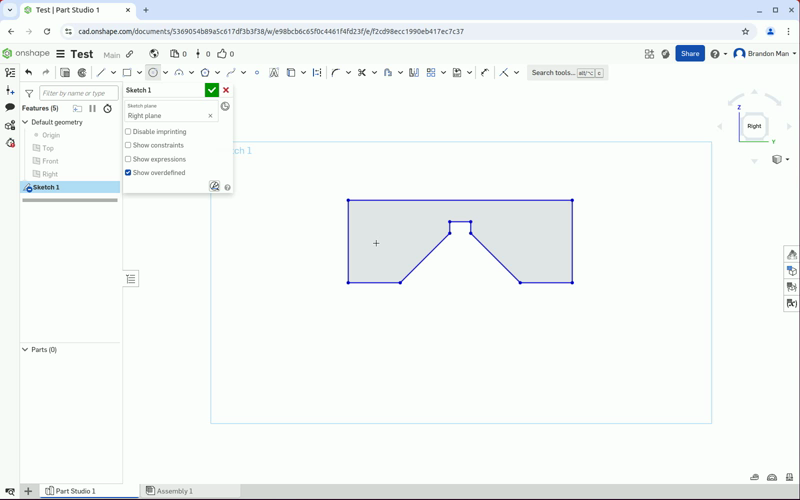
key_up(shift)
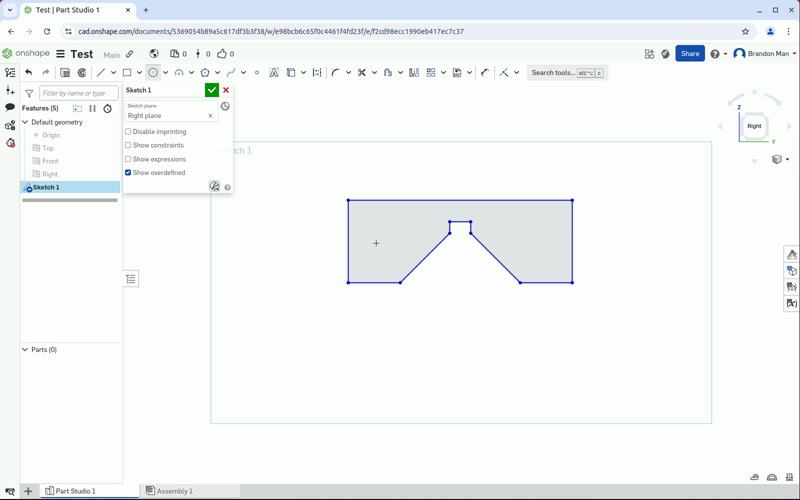
mouse_move(392, 242)
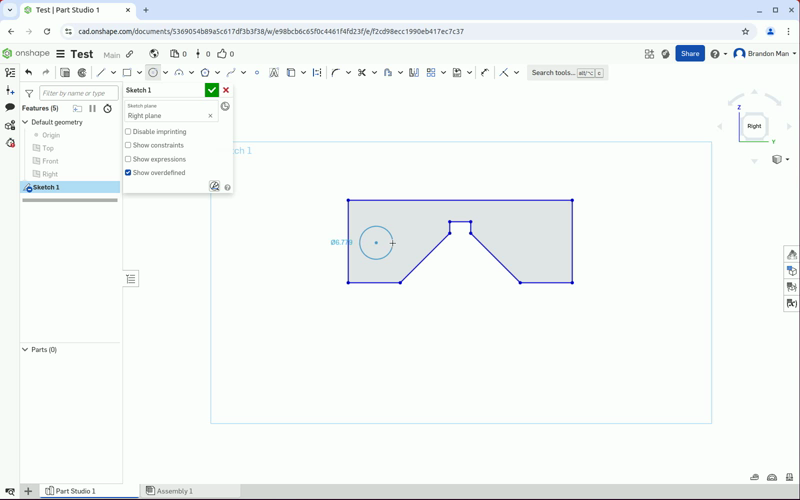
click(392, 242)
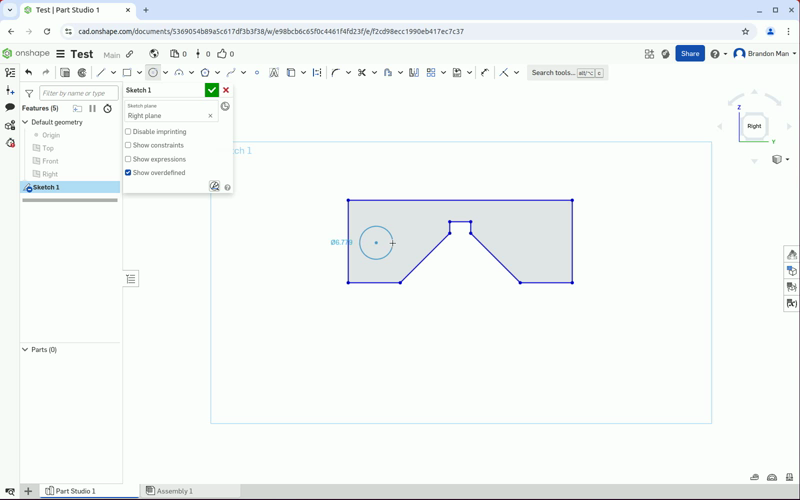
key(esc)
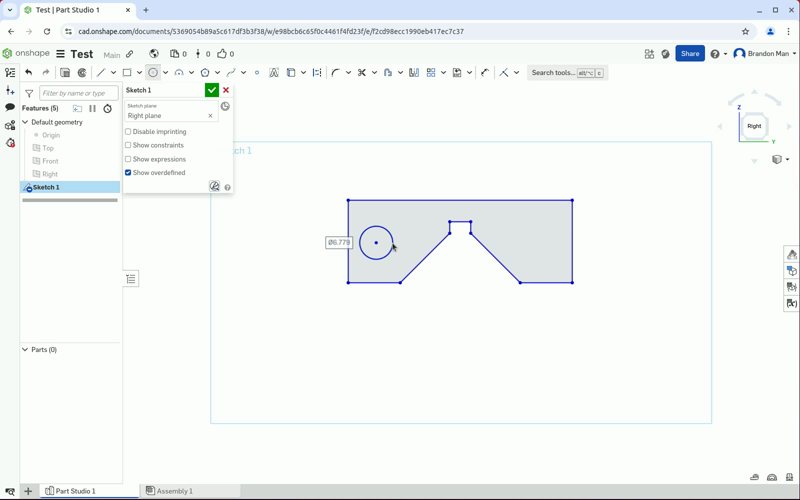
key(c)
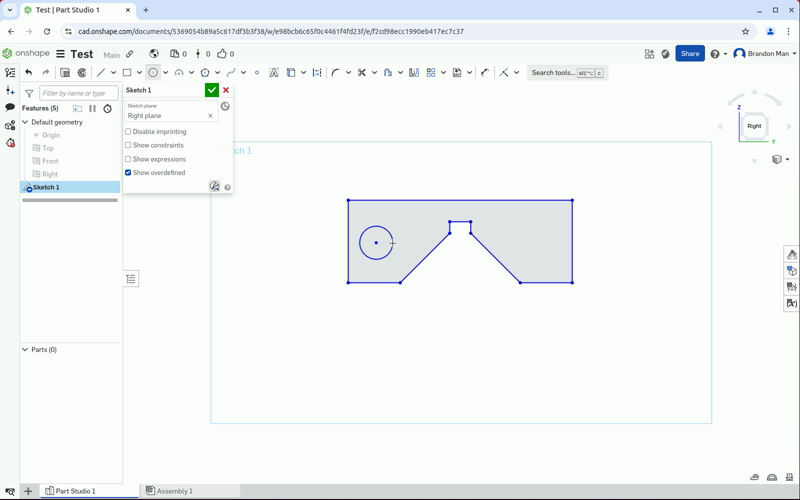
key_down(shift)
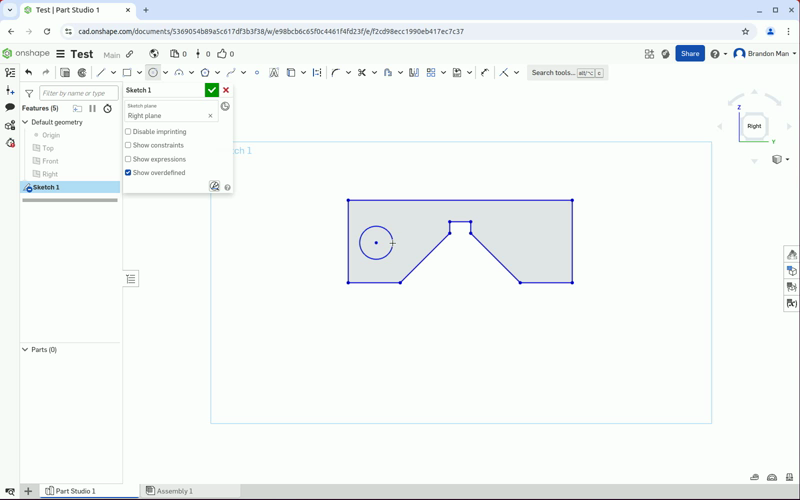
mouse_move(541, 242)
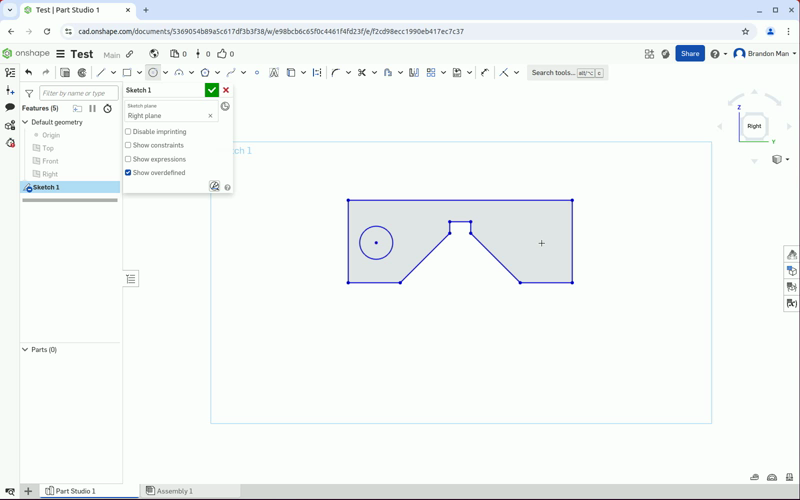
click(541, 242)
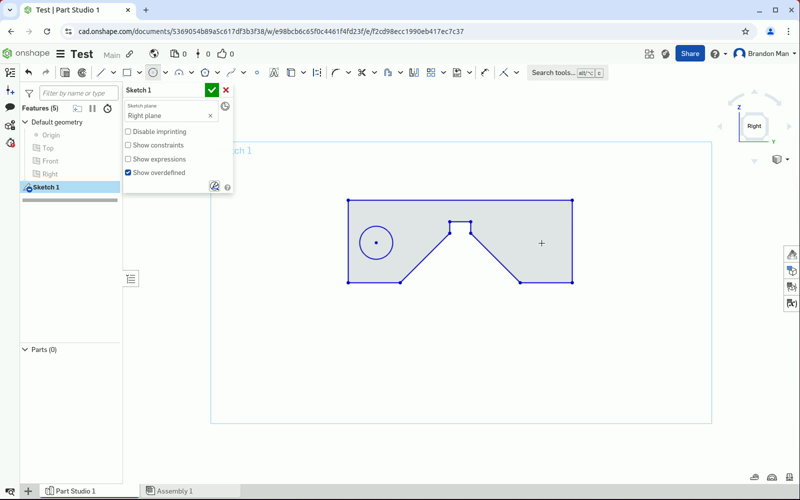
key_up(shift)
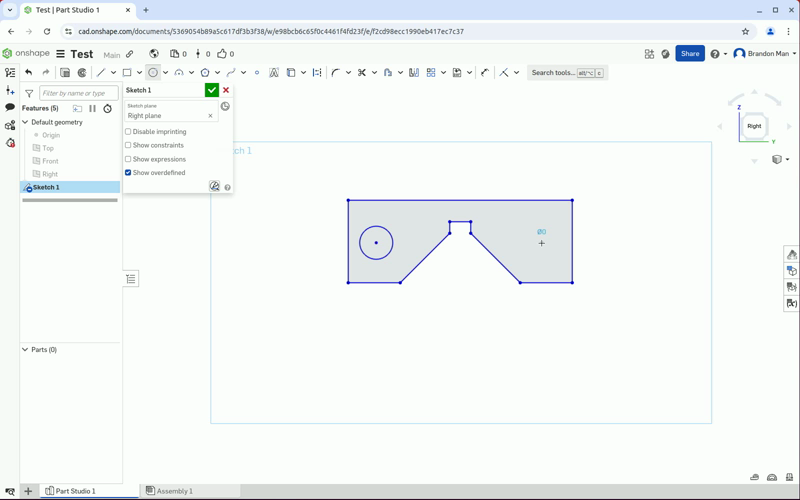
mouse_move(558, 242)
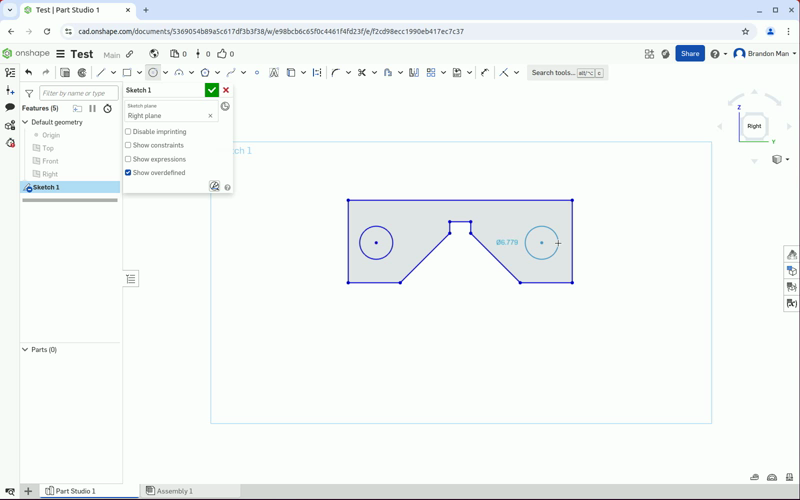
click(558, 242)
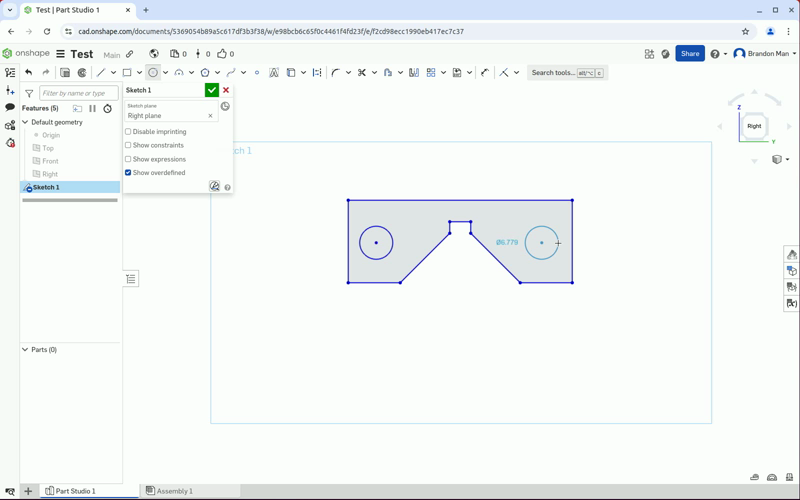
key(esc)
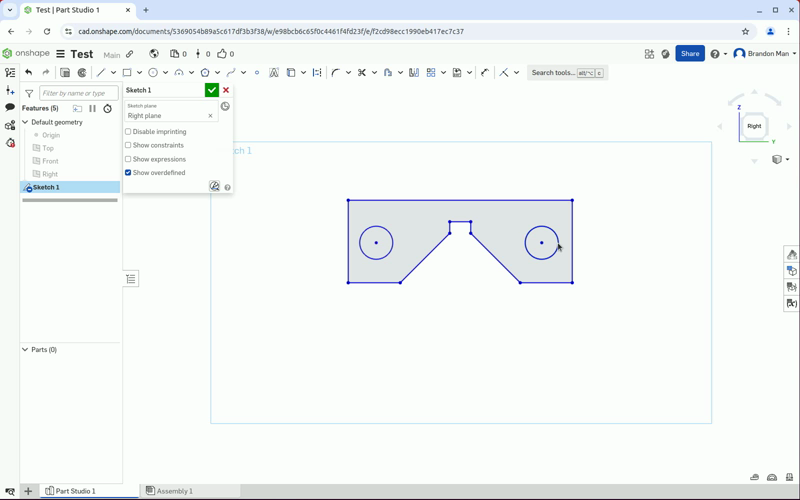
mouse_move(357, 221)
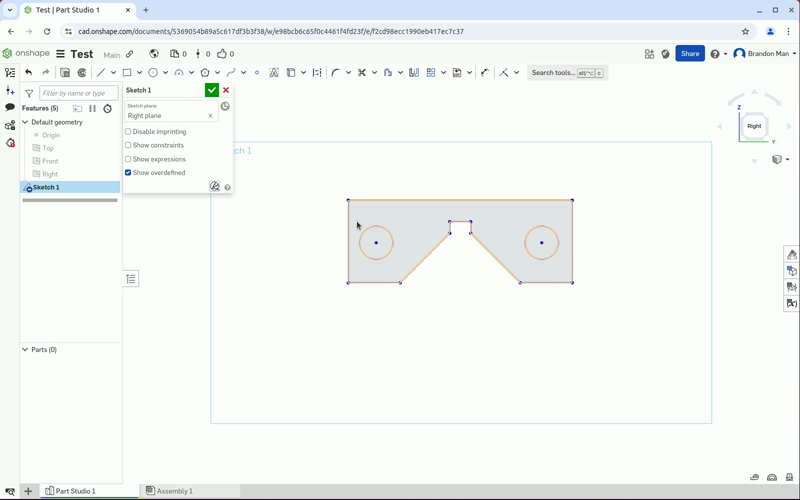
click(357, 221)
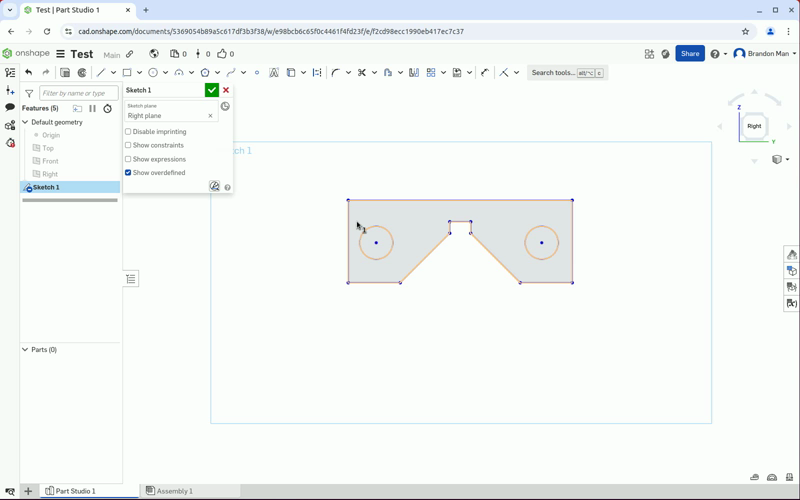
mouse_move(73, 352)
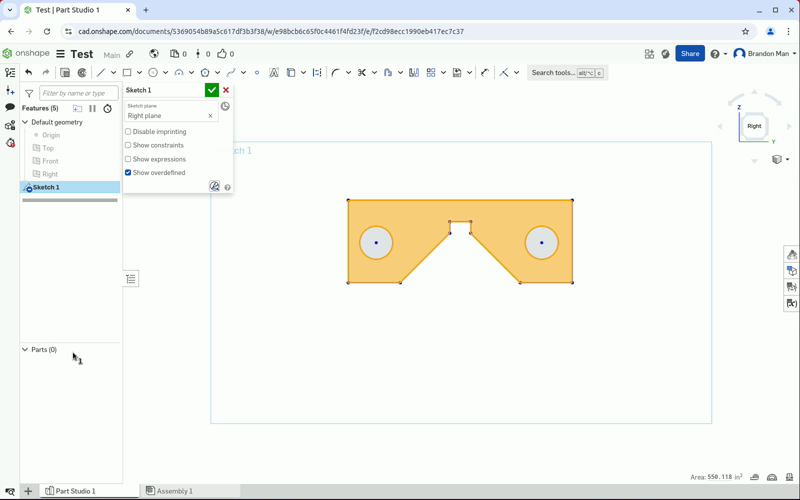
key(shift+y)
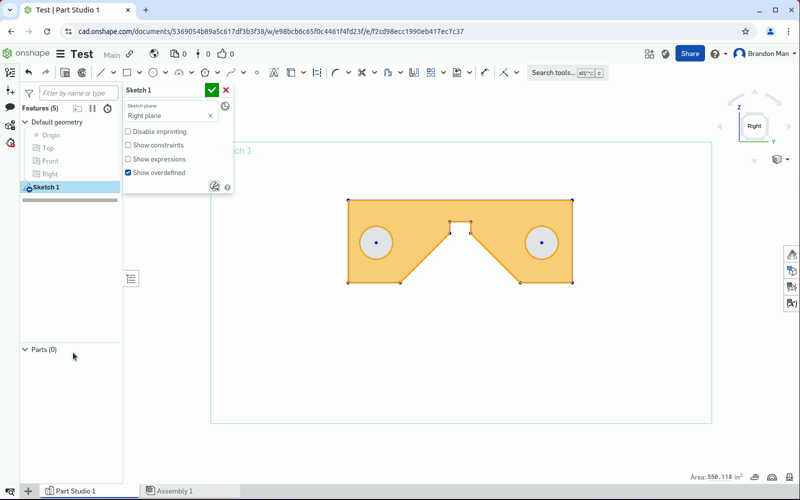
key(shift+e)
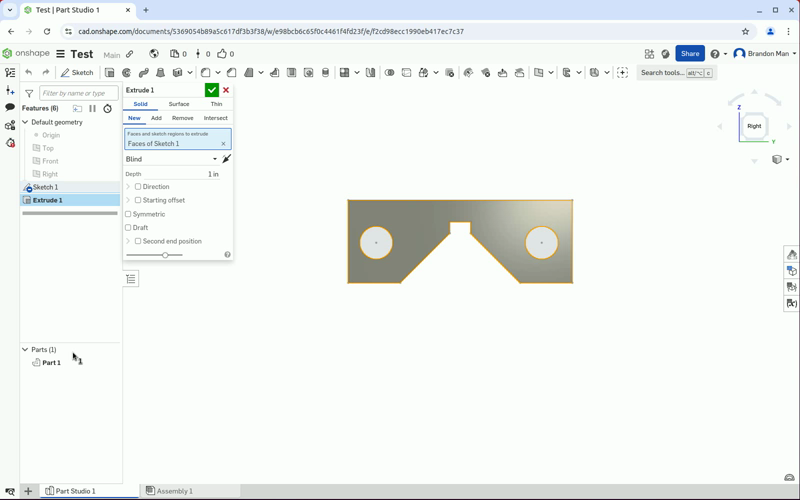
mouse_move(143, 106)
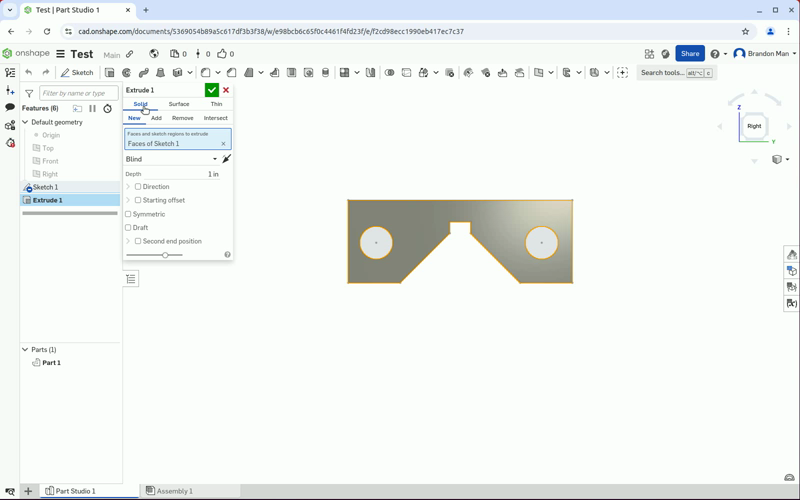
click(143, 106)
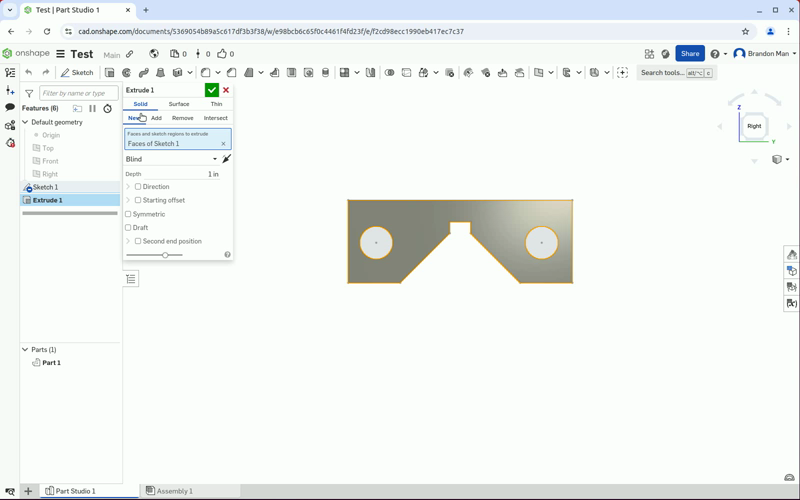
mouse_move(137, 120)
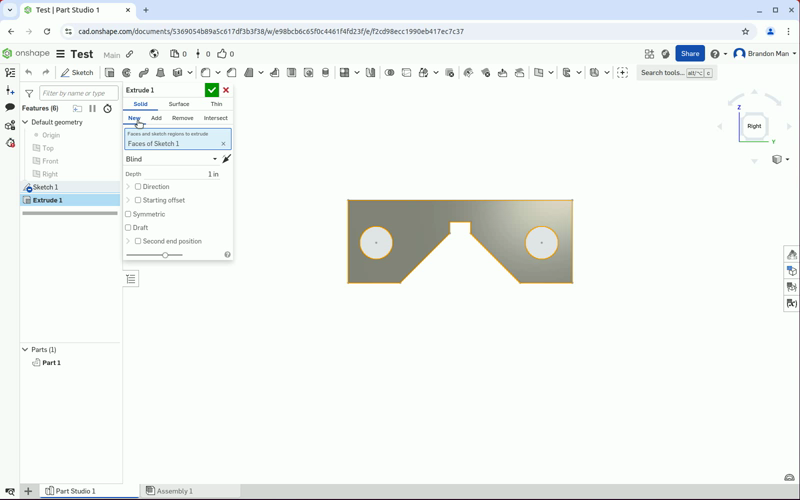
click(137, 120)
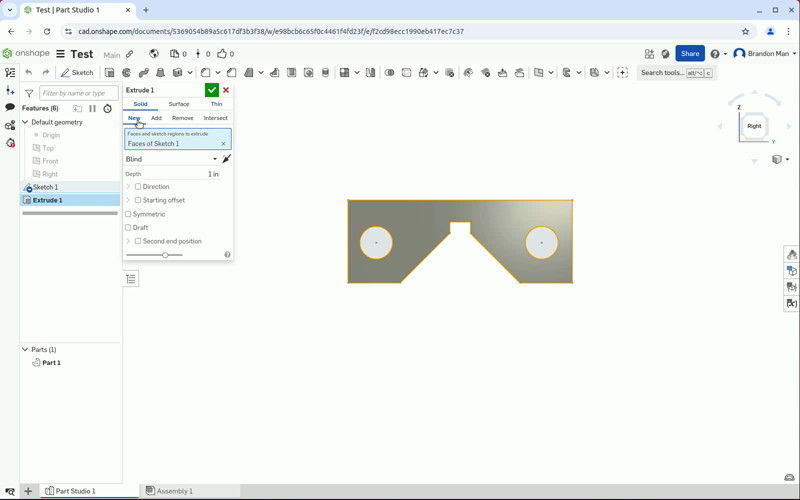
key(tab, 4)
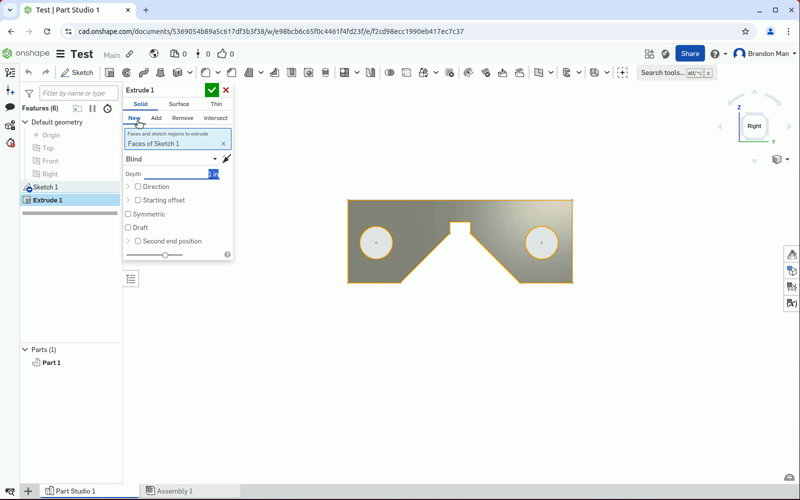
text(2.407)
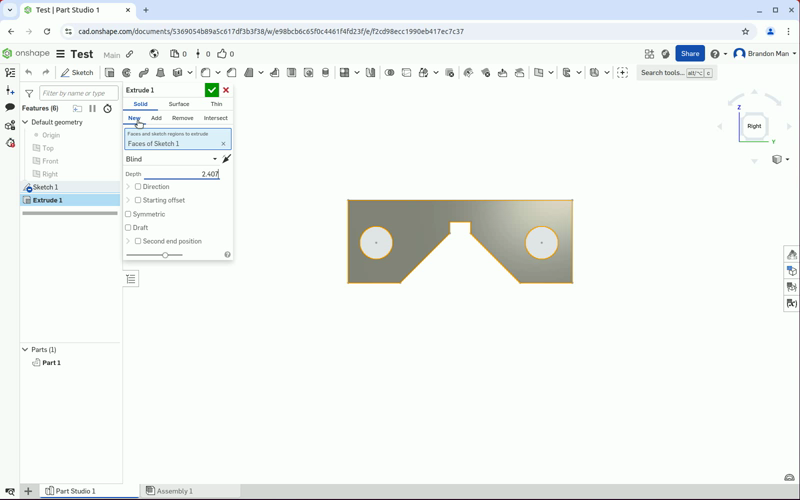
key(enter)
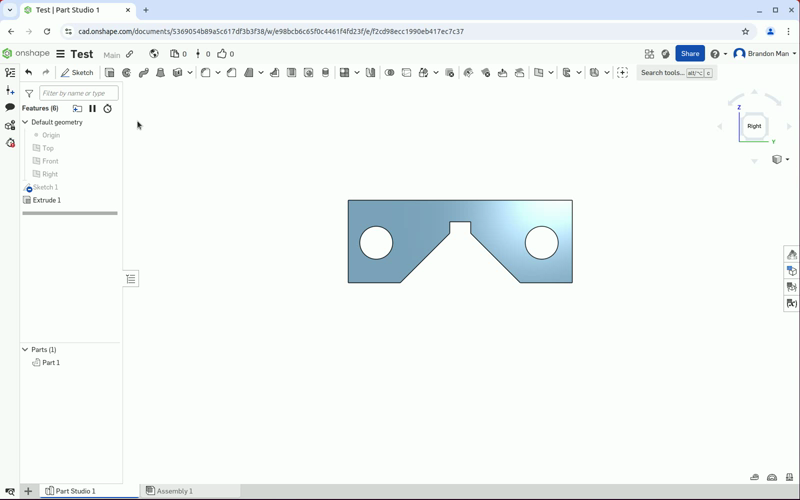
key(shift+h)
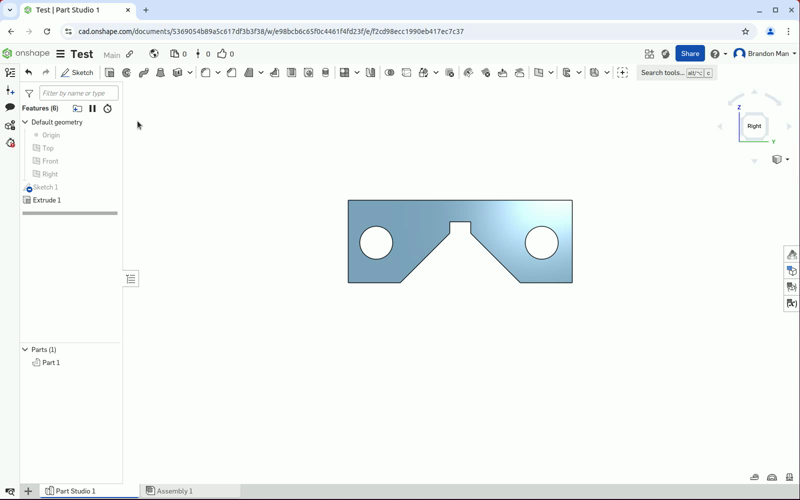
key(shift+h)
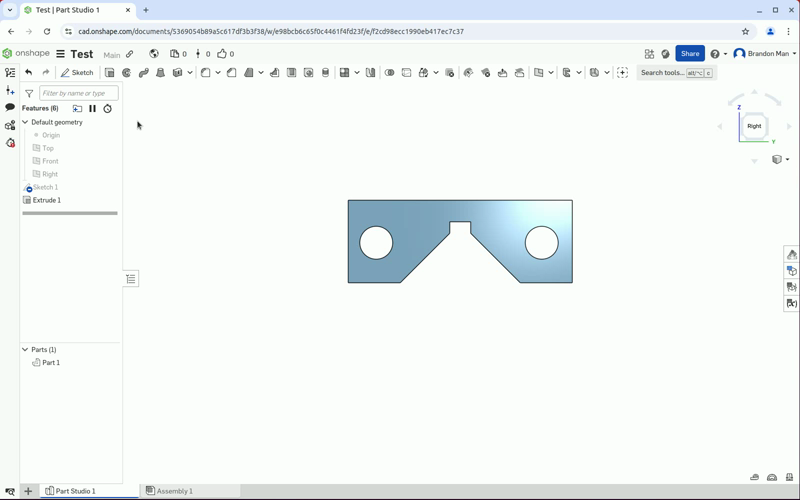
mouse_move(73, 189)
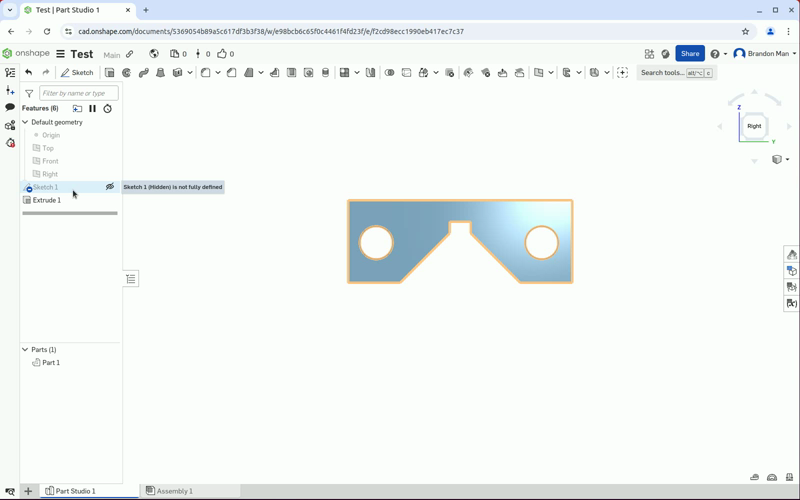
click(73, 189)
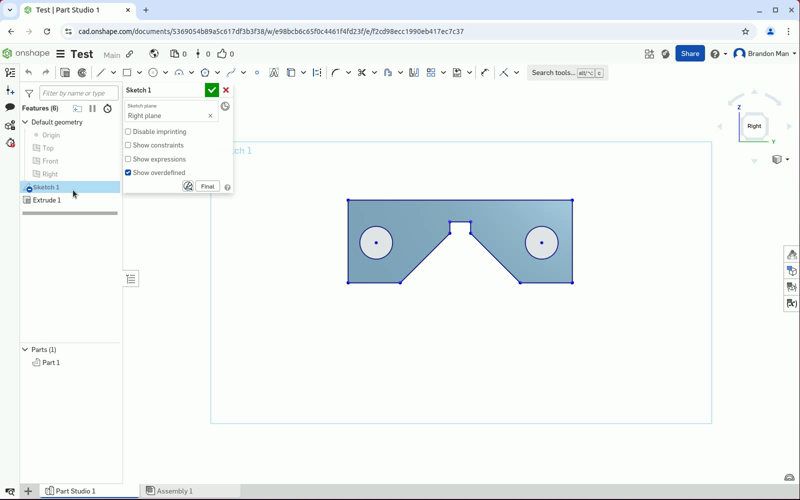
mouse_move(229, 92)
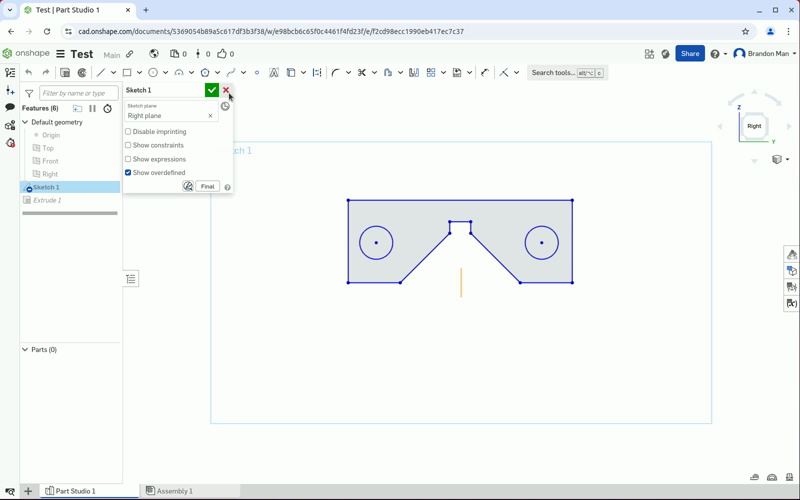
click(229, 92)
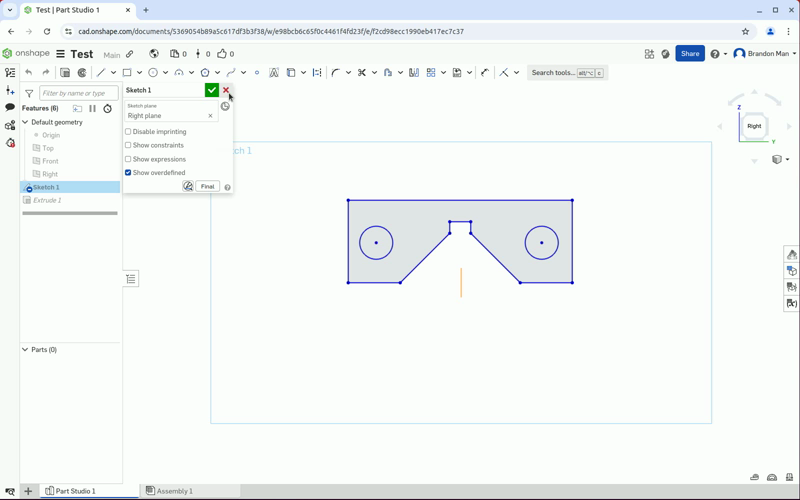
key(shift+s)
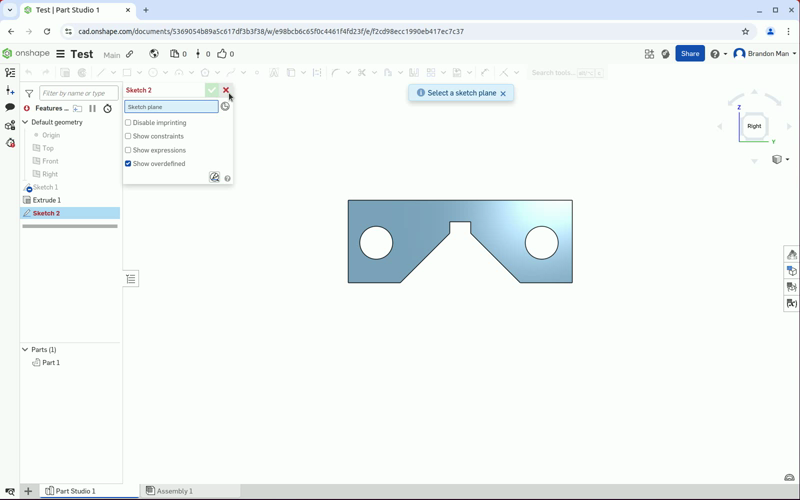
mouse_move(73, 176)
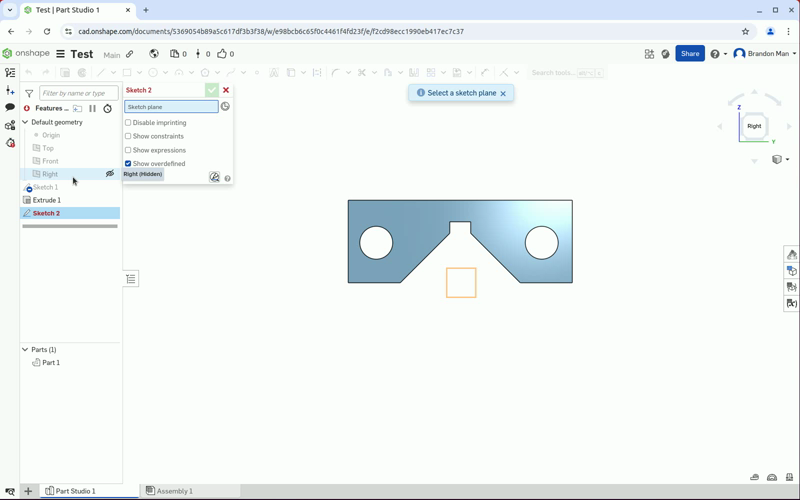
click(73, 176)
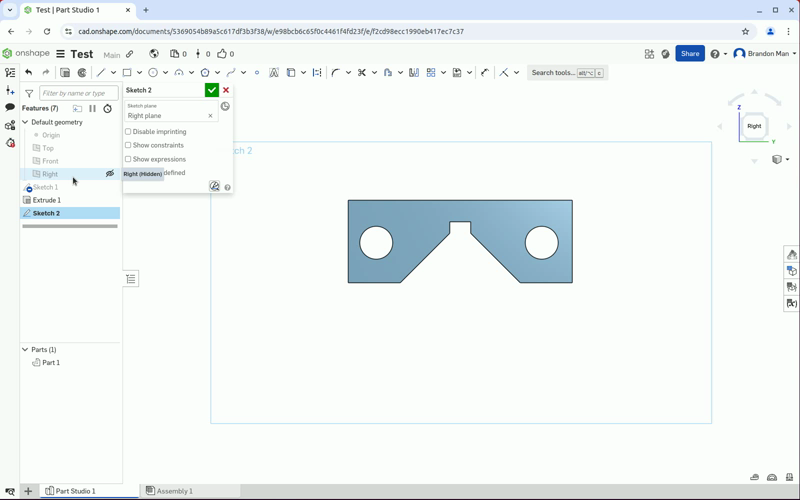
mouse_move(73, 352)
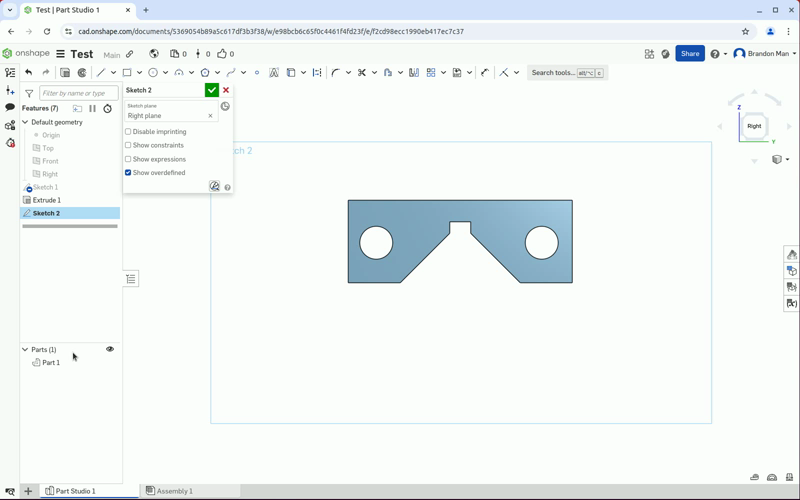
key(y)
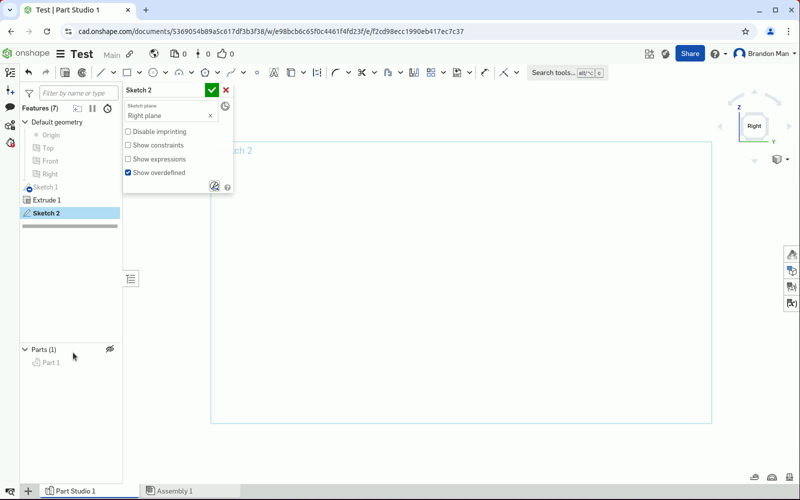
key(l)
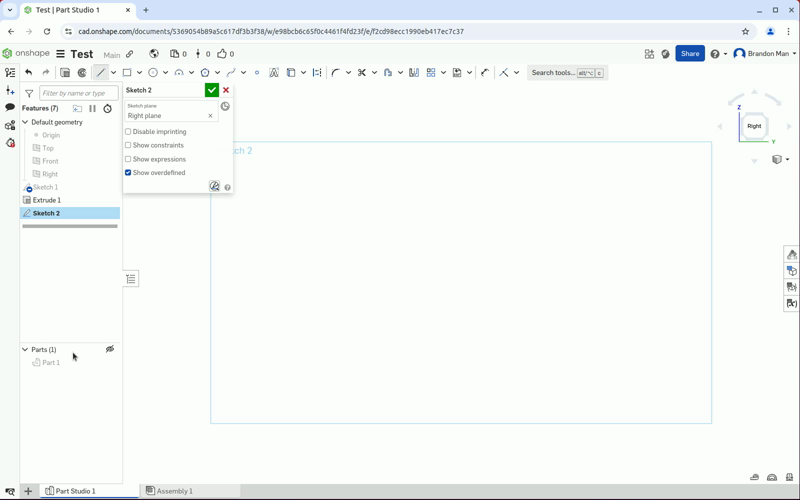
key_down(shift)
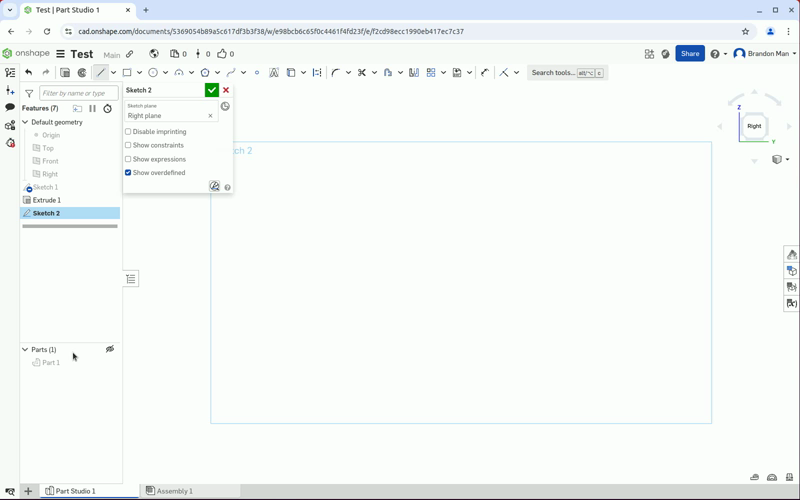
mouse_move(348, 282)
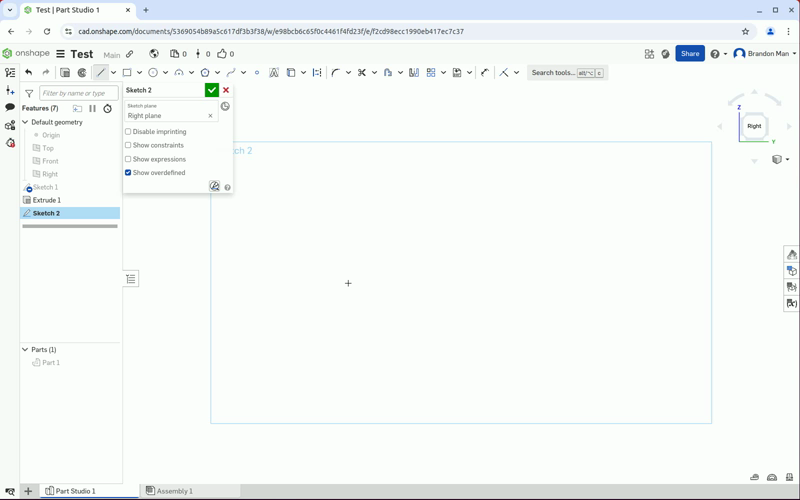
click(348, 282)
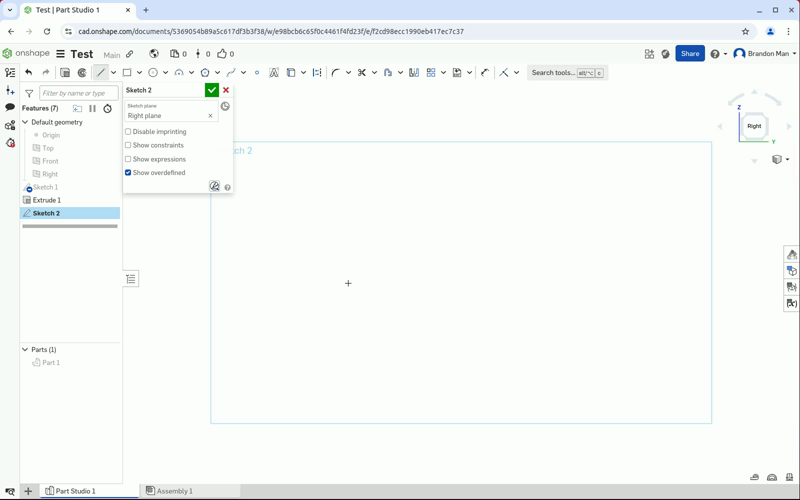
key_up(shift)
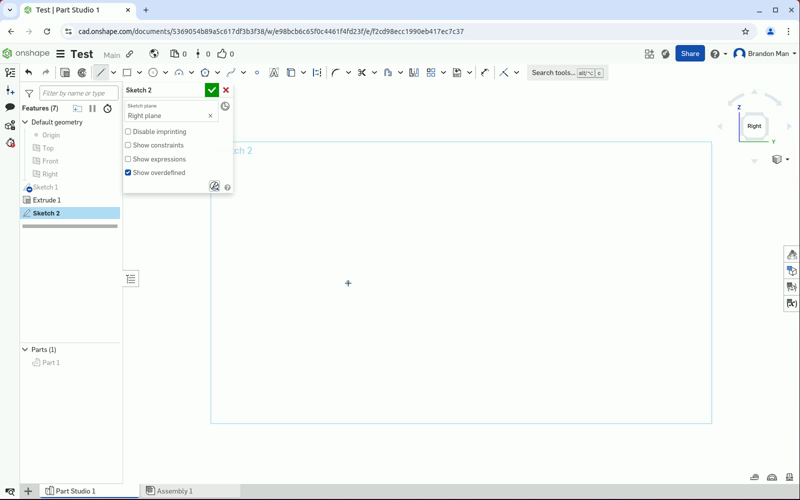
key_down(shift)
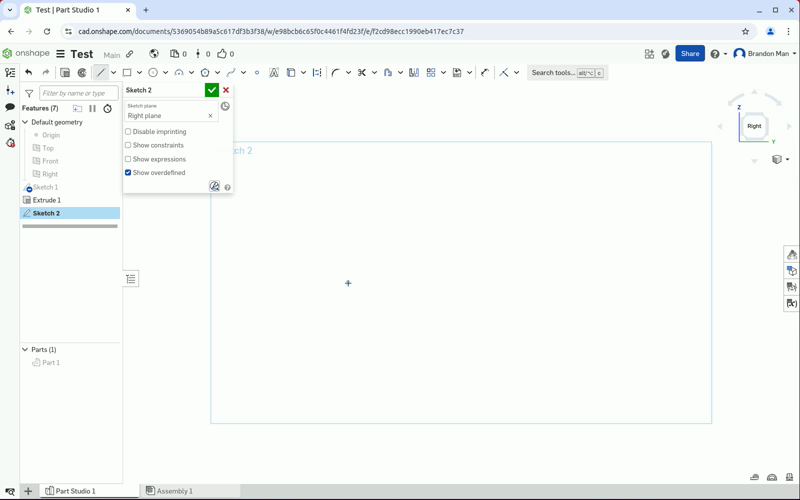
mouse_move(378, 282)
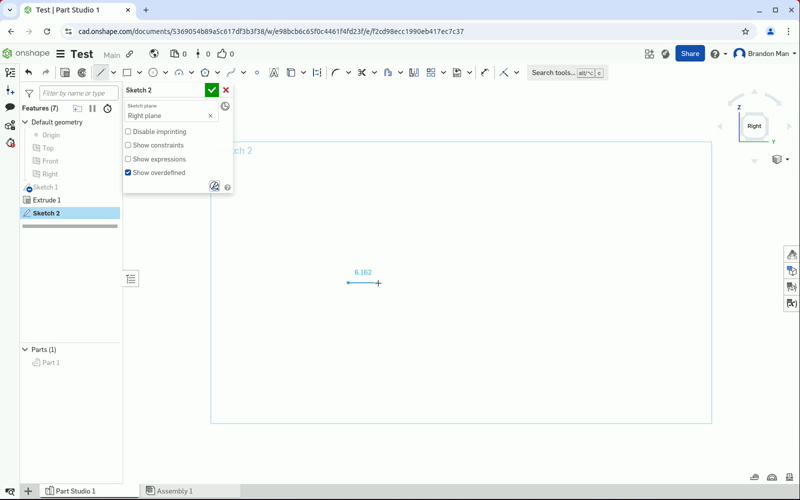
mouse_move(359, 282)
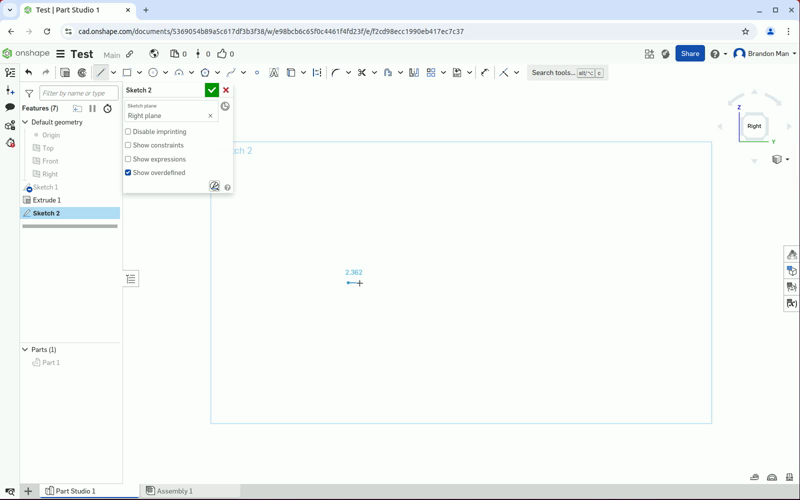
click(359, 282)
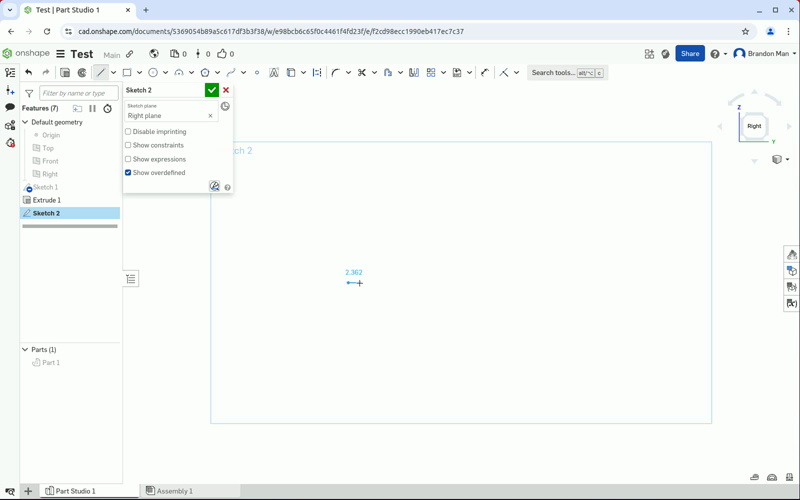
key_up(shift)
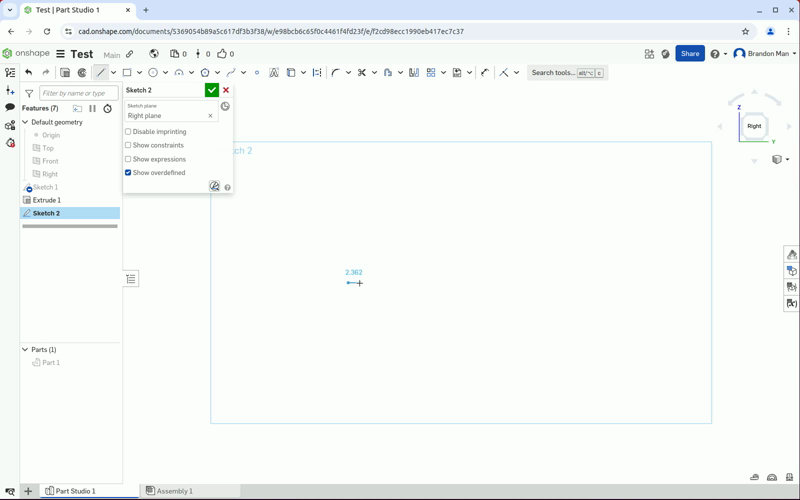
key_down(shift)
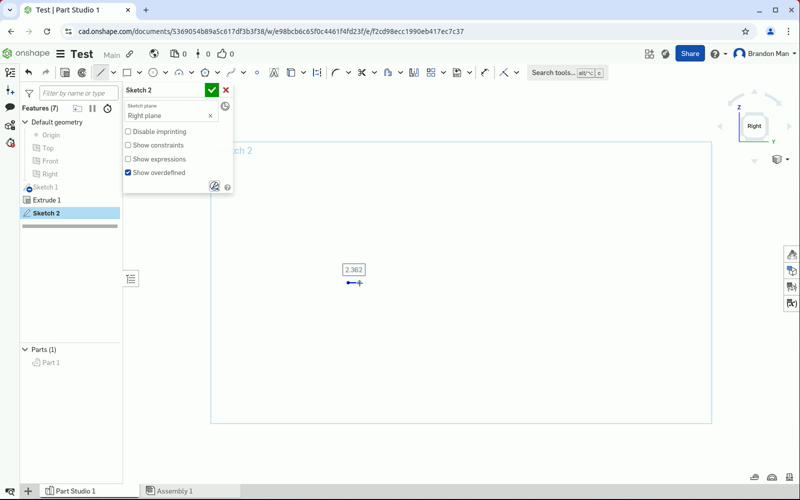
mouse_move(359, 212)
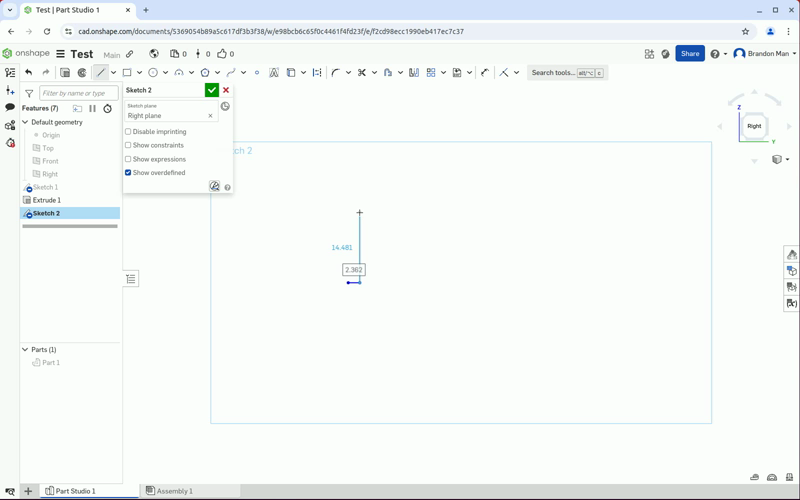
click(359, 212)
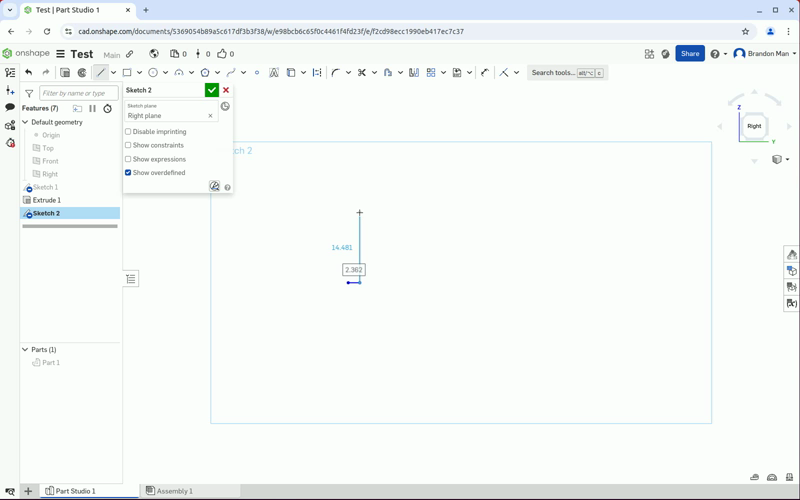
key_up(shift)
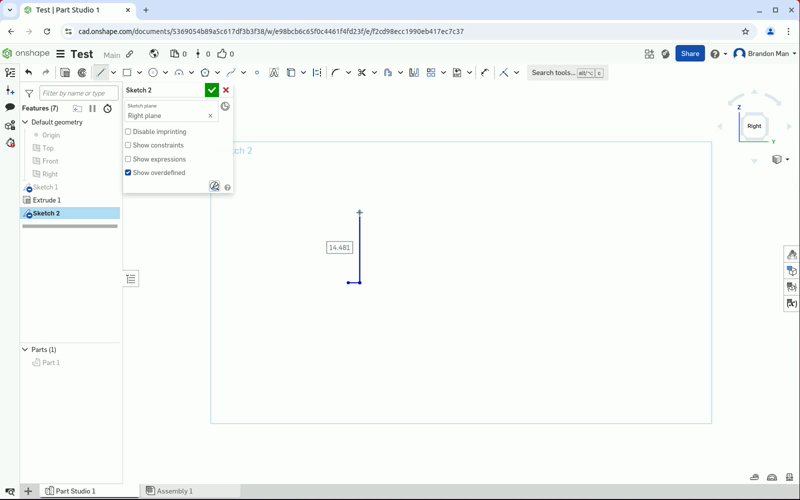
key_down(shift)
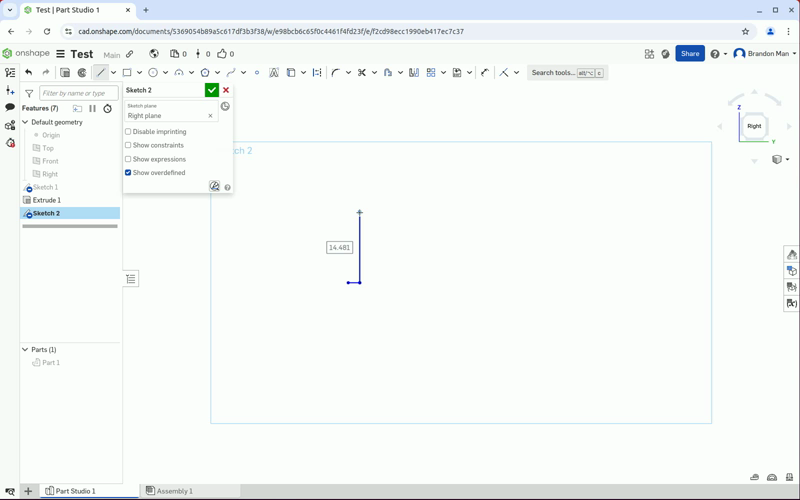
mouse_move(560, 212)
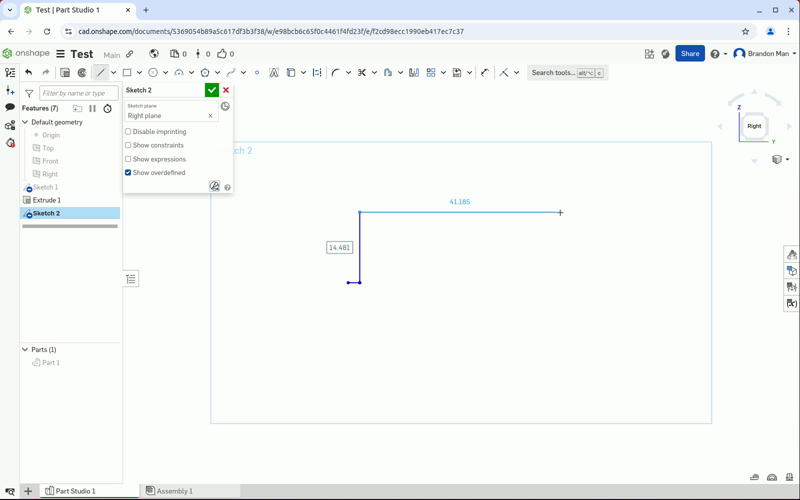
click(560, 212)
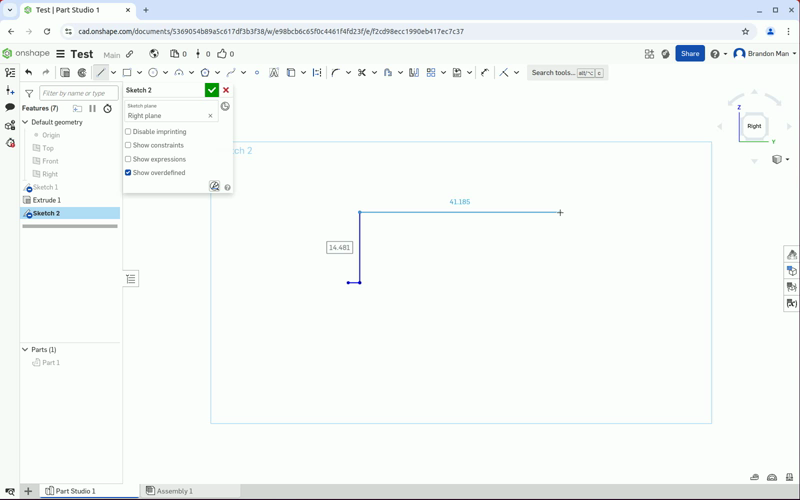
key_up(shift)
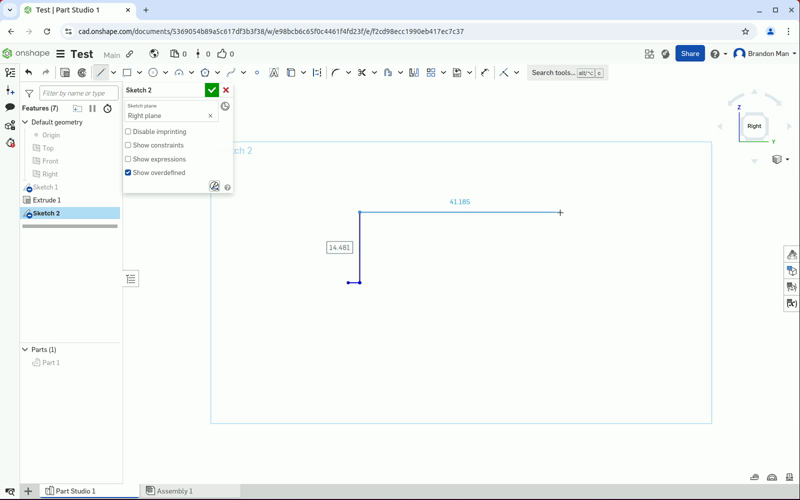
key_down(shift)
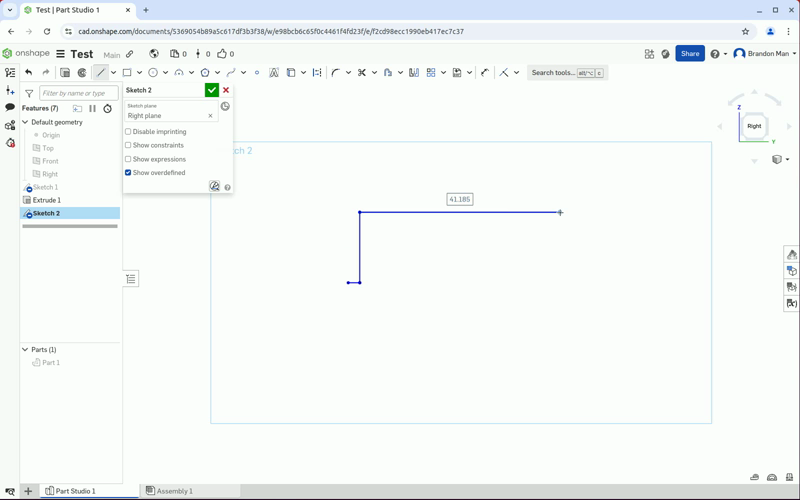
mouse_move(560, 282)
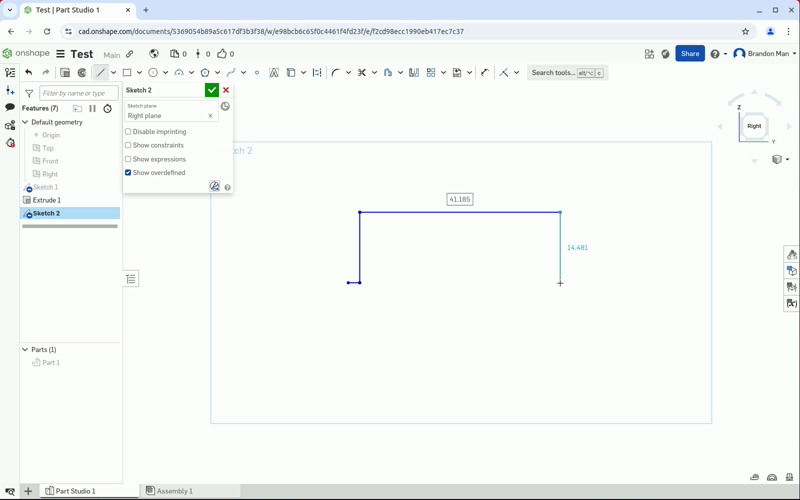
click(560, 282)
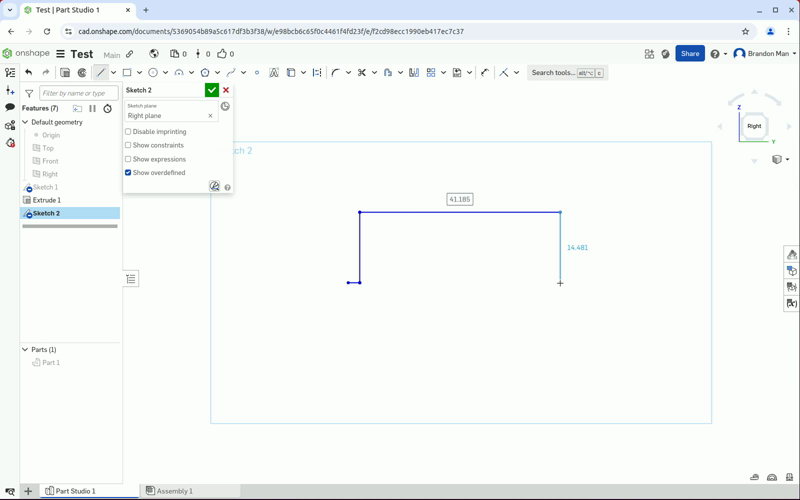
key_up(shift)
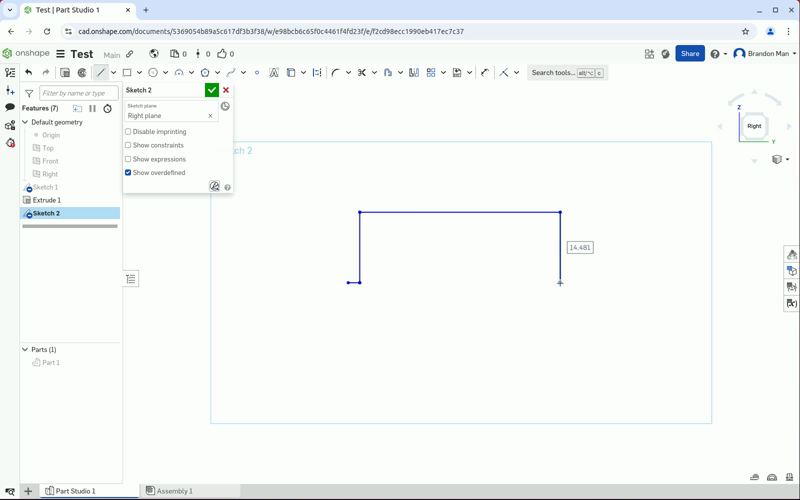
key_down(shift)
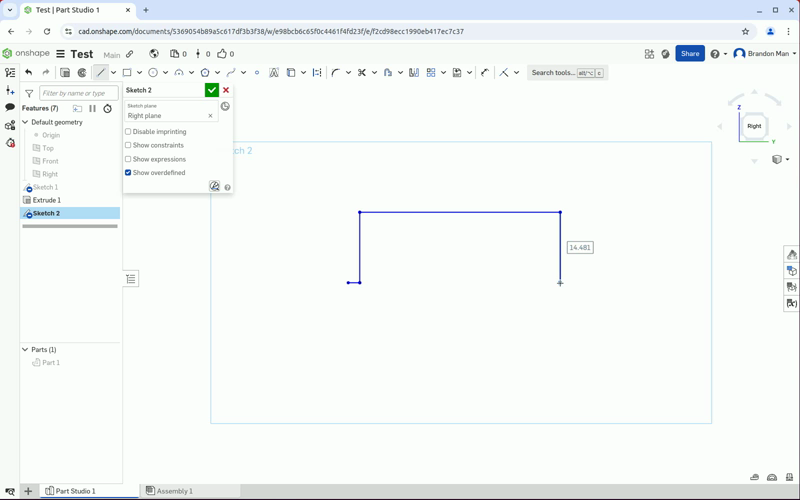
mouse_move(589, 282)
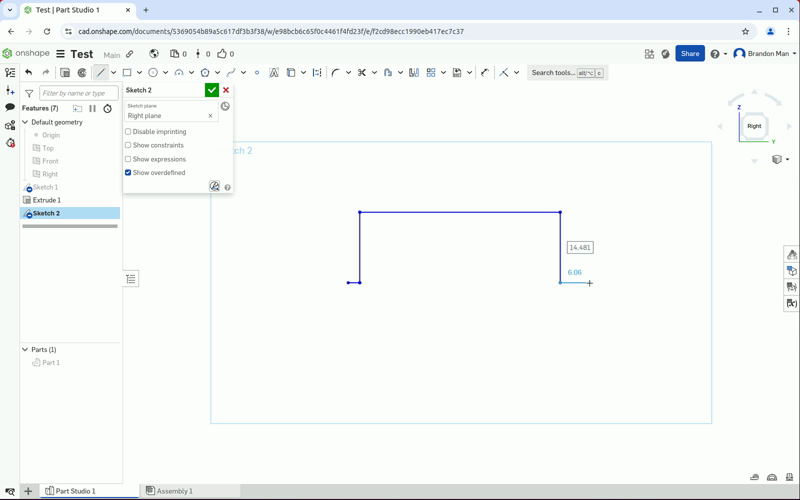
mouse_move(572, 282)
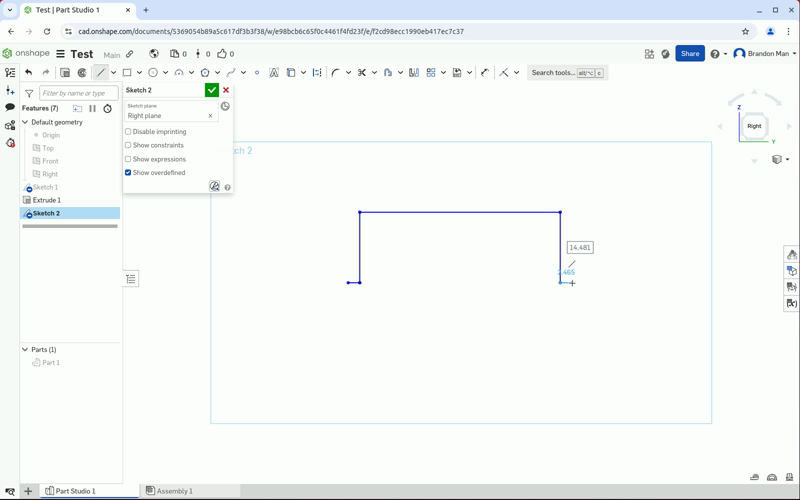
click(572, 282)
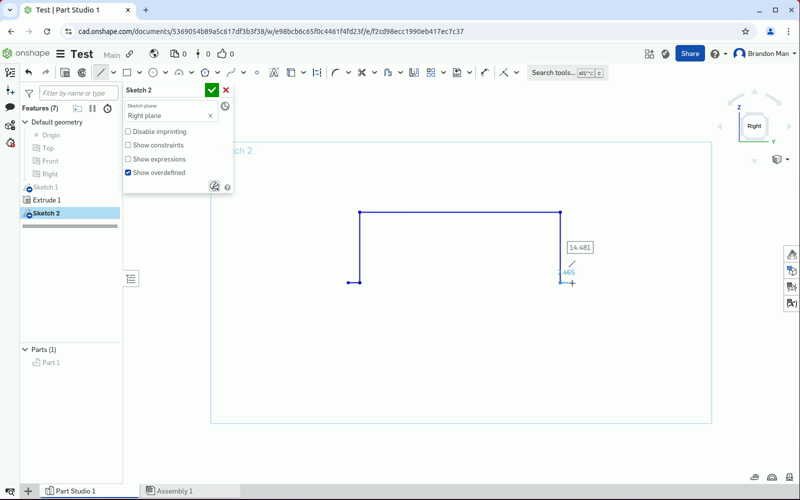
key_up(shift)
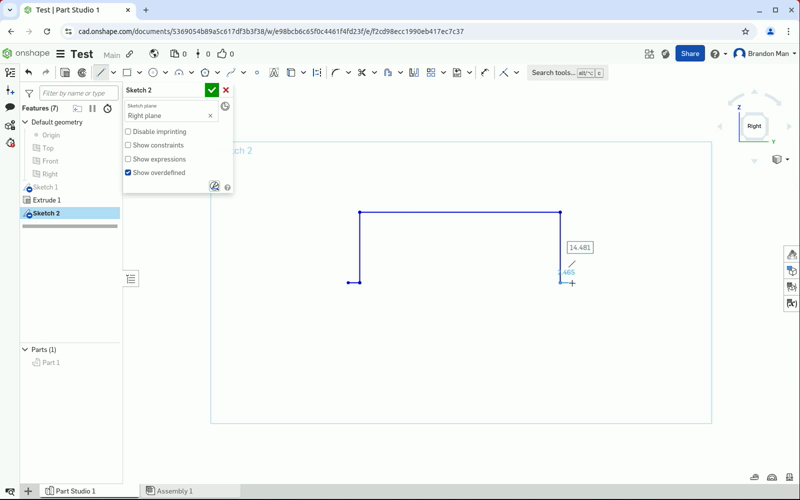
key_down(shift)
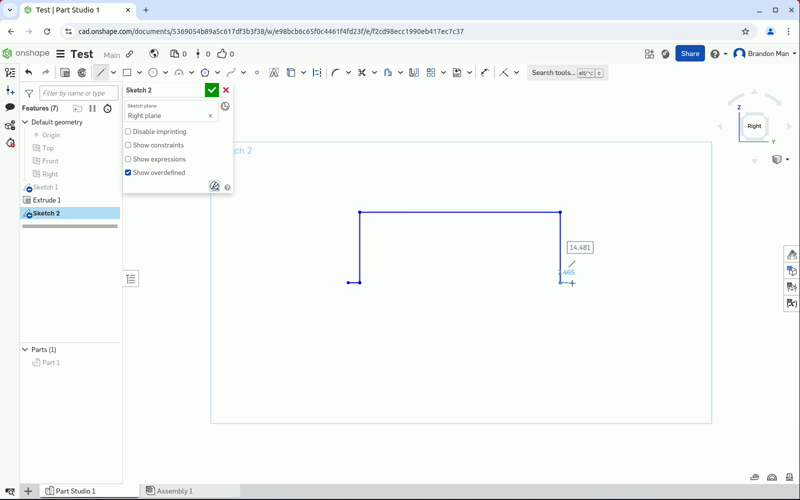
mouse_move(572, 200)
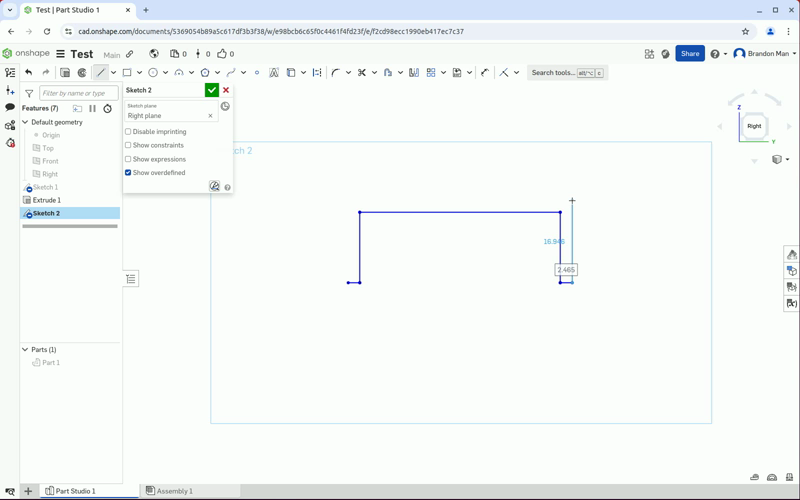
click(572, 200)
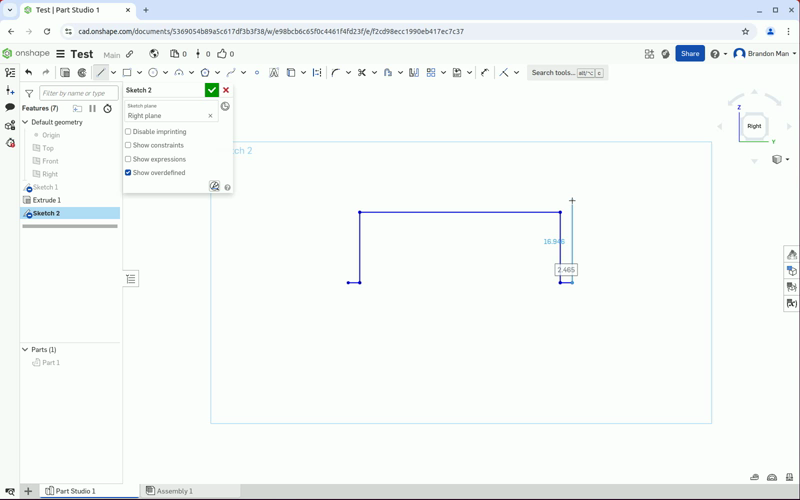
key_up(shift)
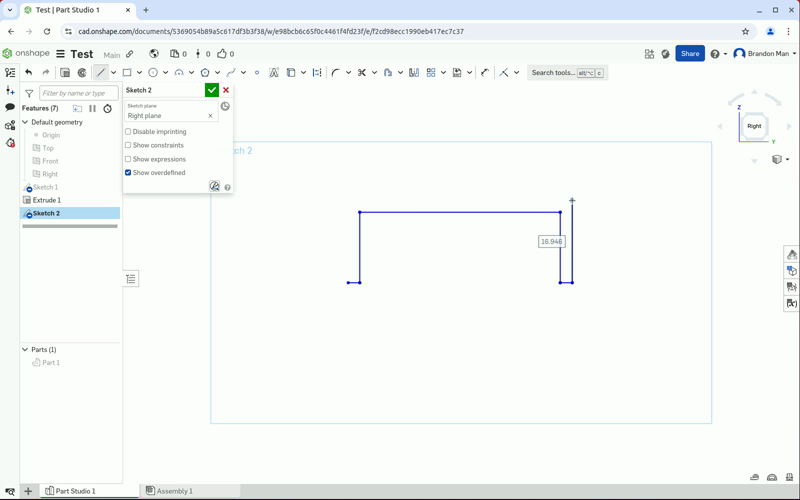
key_down(shift)
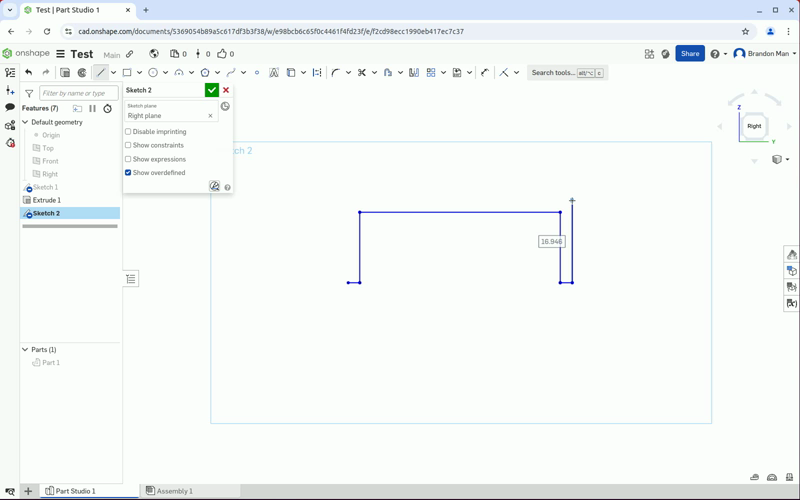
mouse_move(348, 200)
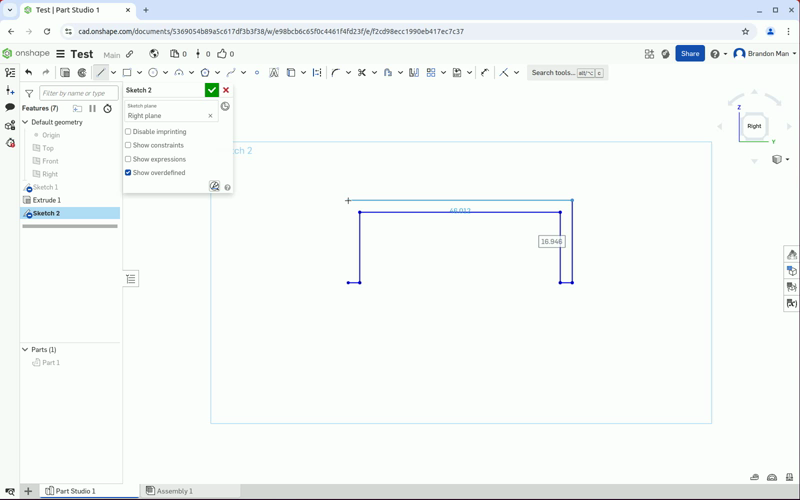
click(348, 200)
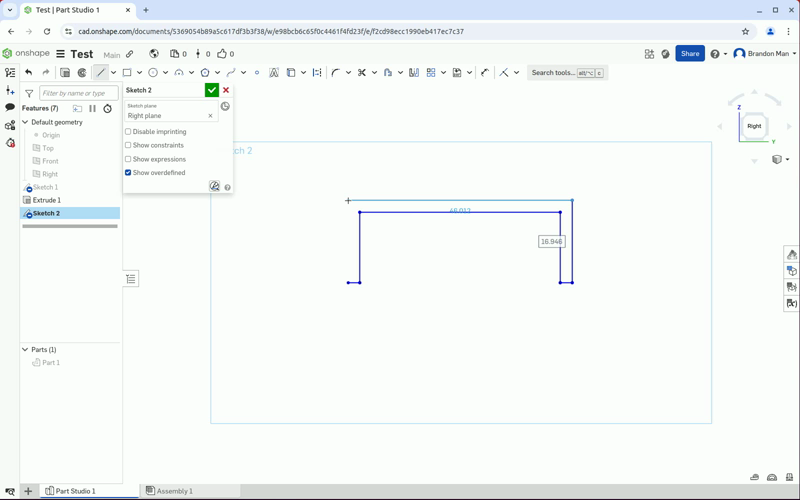
key_up(shift)
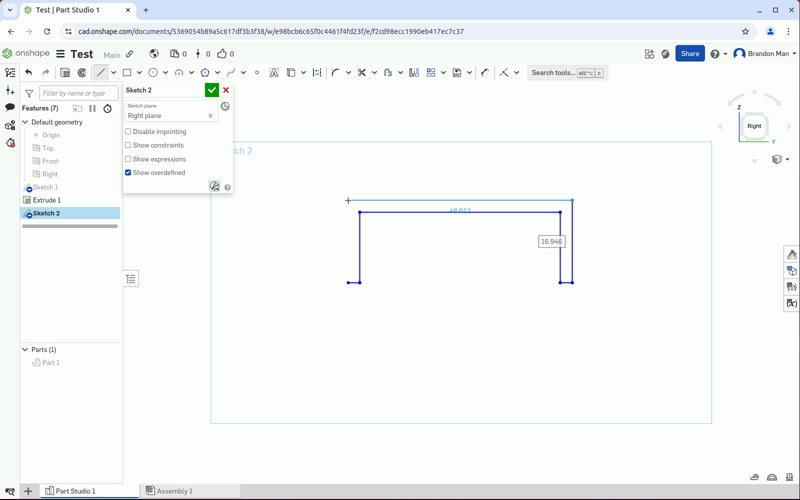
key_down(shift)
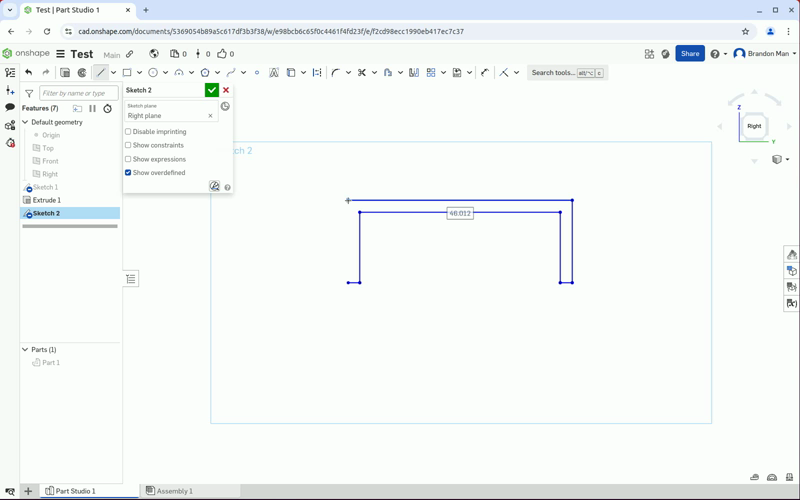
mouse_move(348, 282)
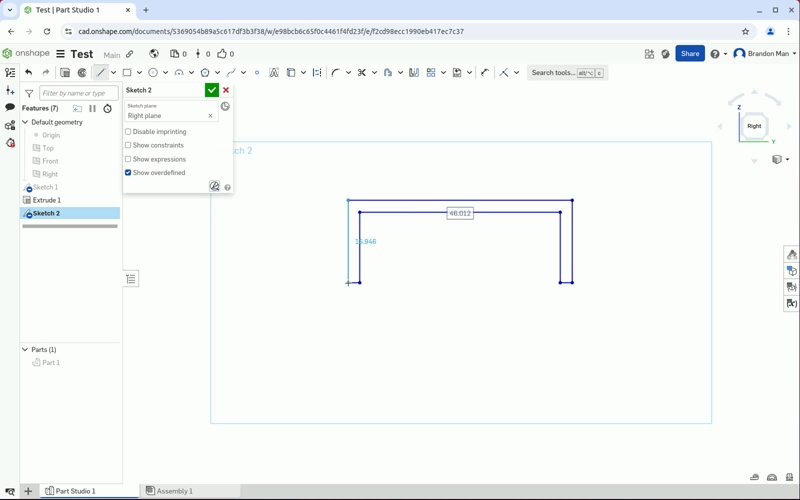
key_up(shift)
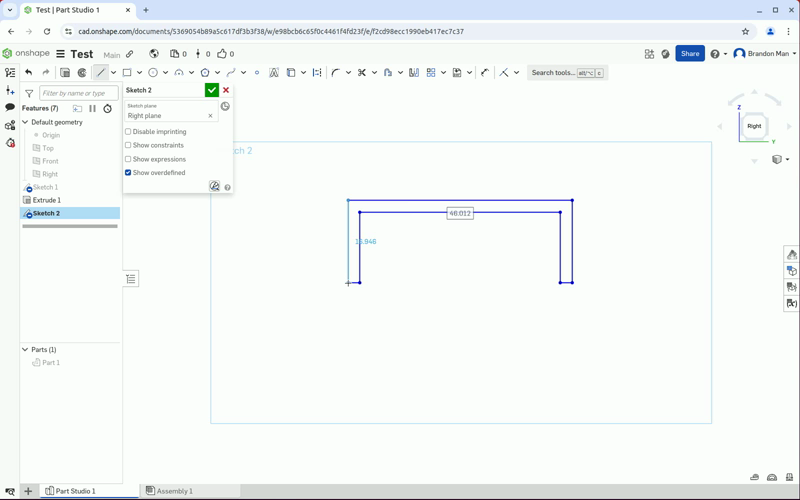
click(348, 282)
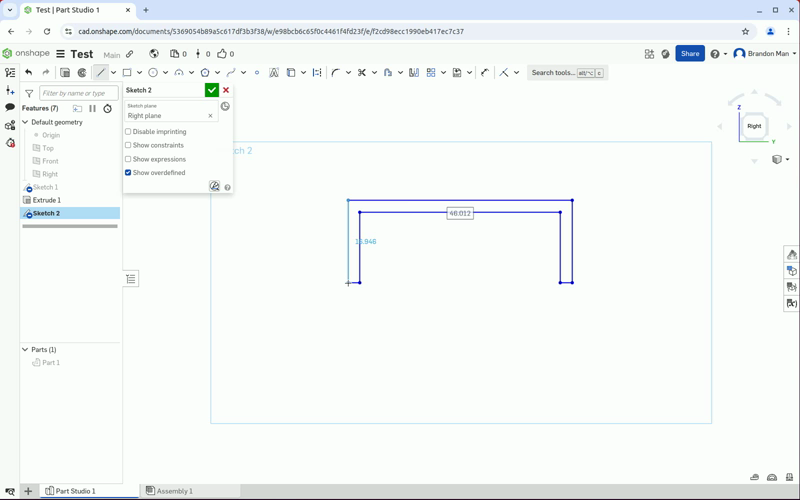
key(esc)
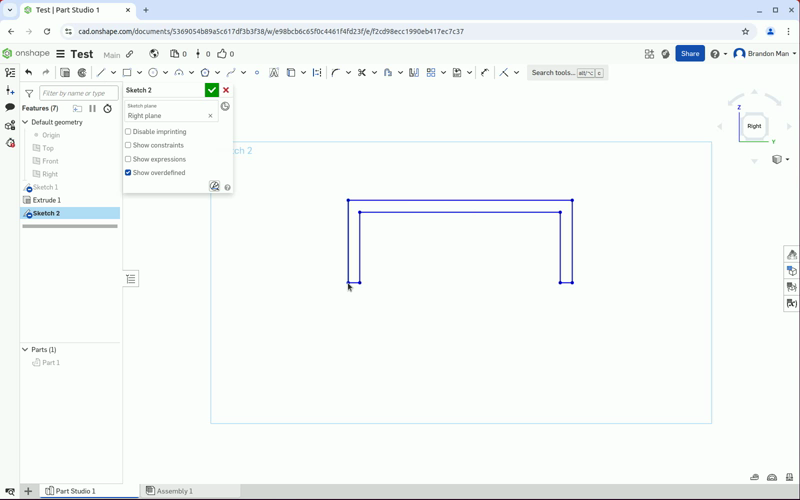
mouse_move(418, 208)
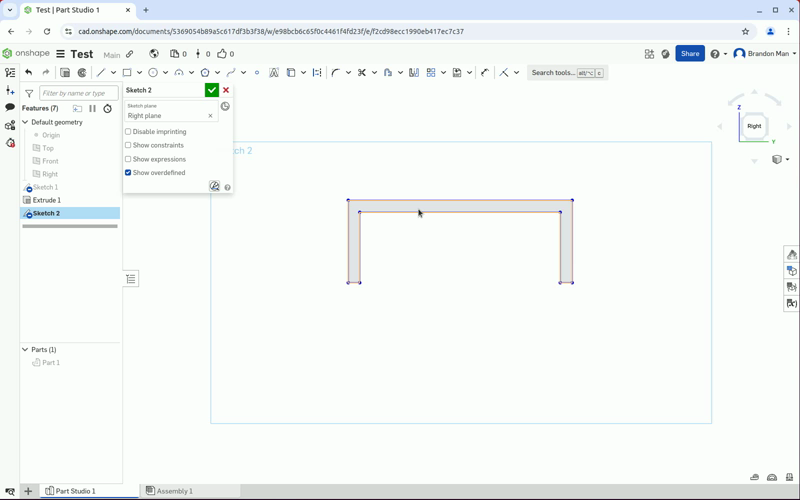
click(418, 208)
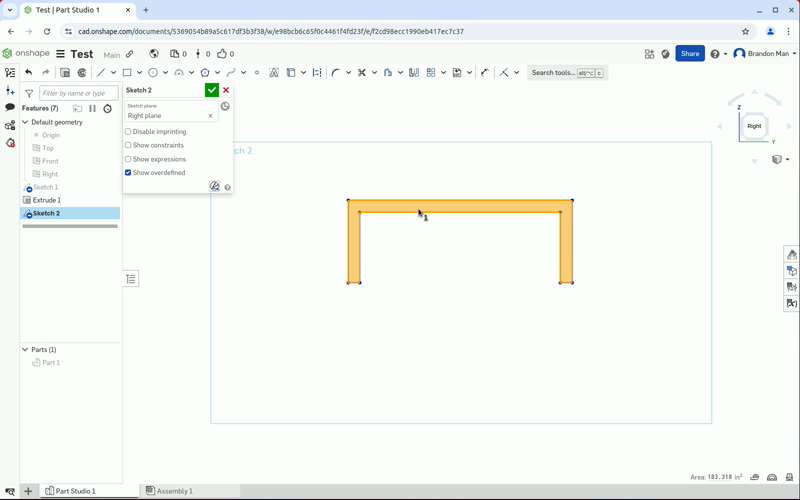
mouse_move(73, 352)
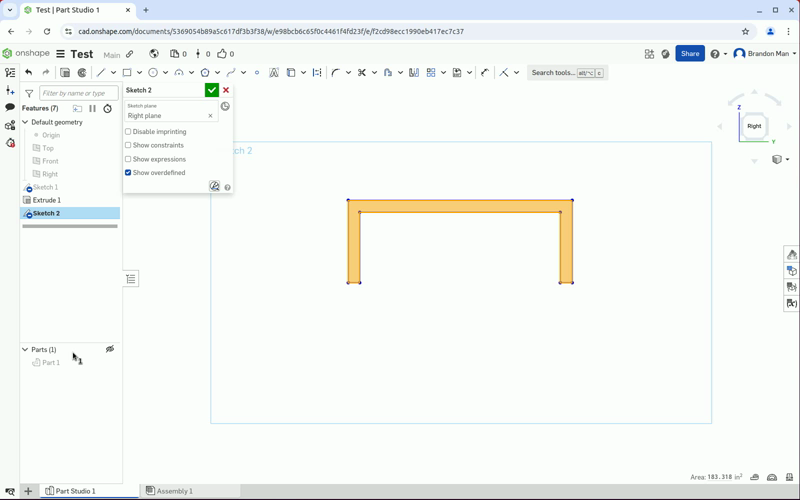
key(shift+y)
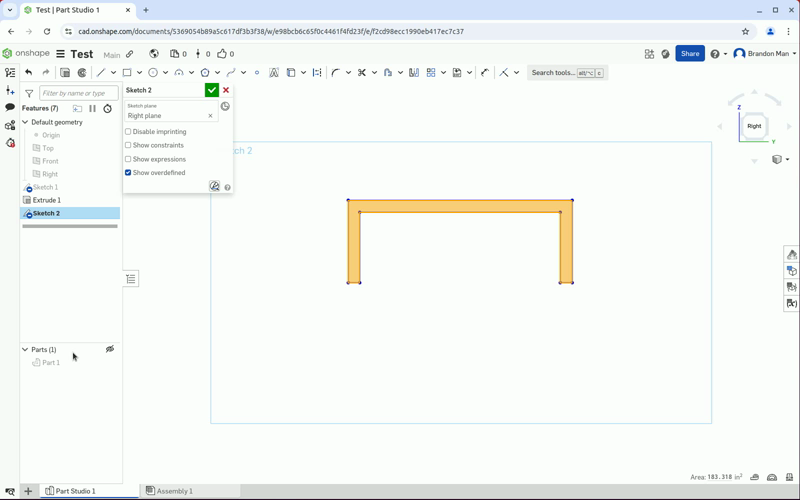
key(shift+e)
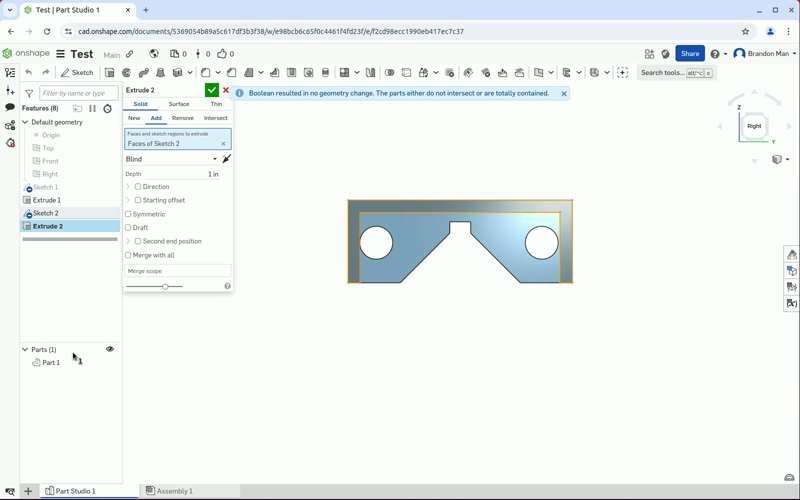
mouse_move(143, 106)
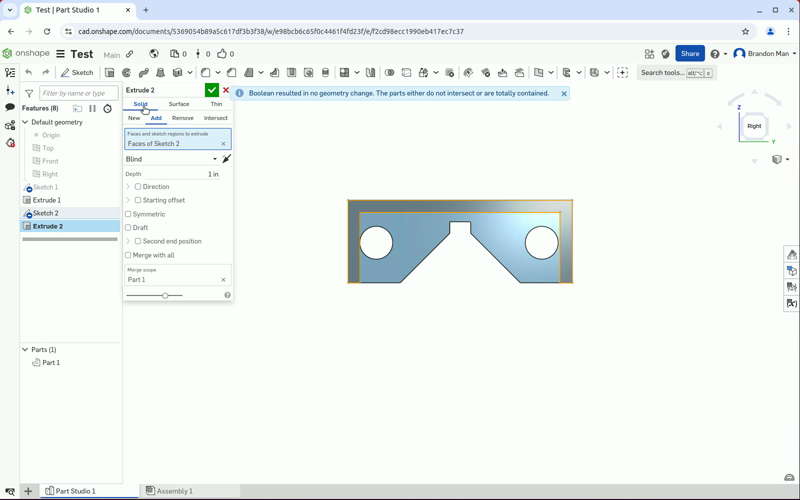
click(143, 106)
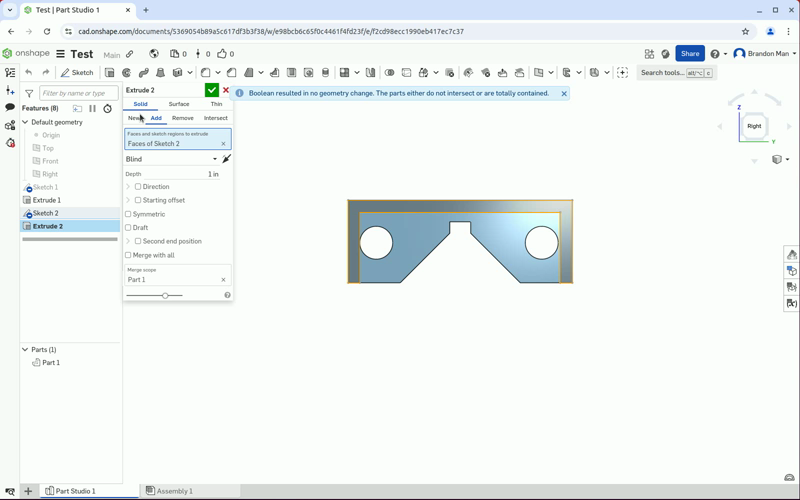
mouse_move(137, 120)
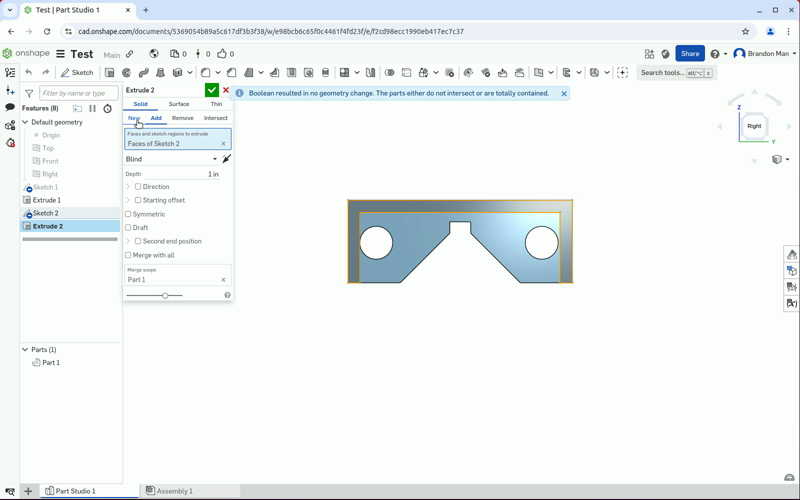
click(137, 120)
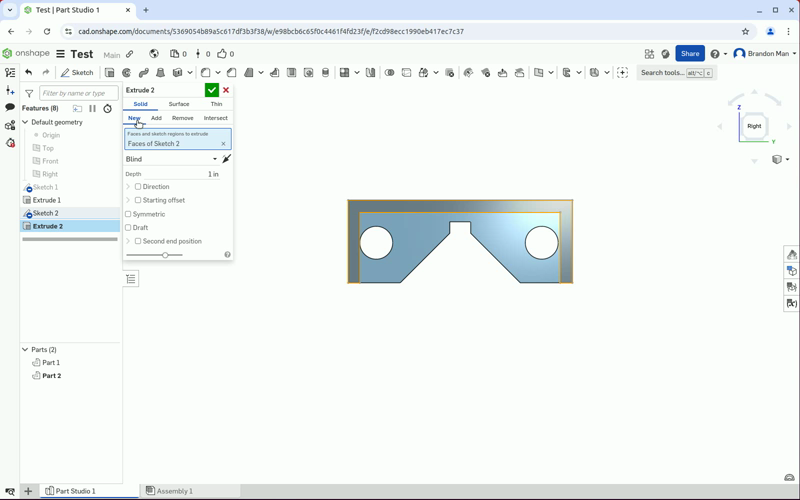
key(tab, 4)
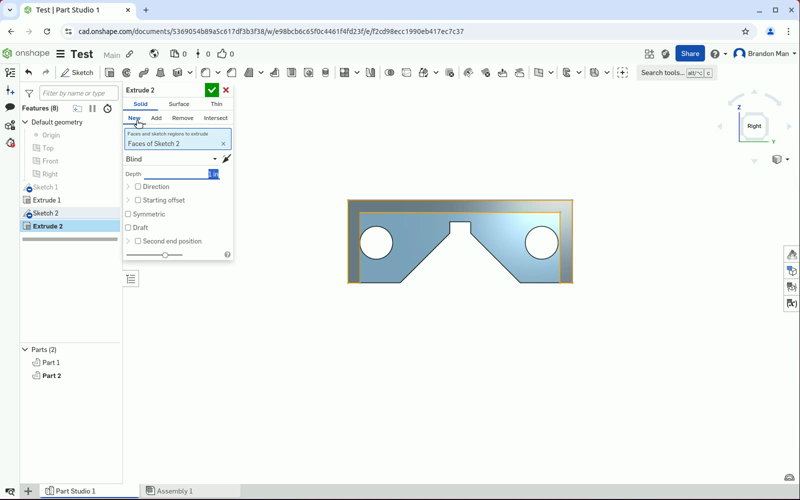
text(-3.37)
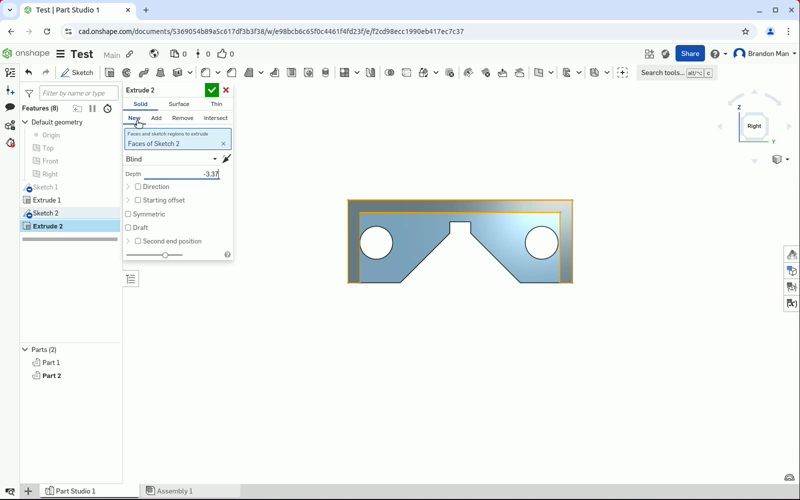
key(enter)
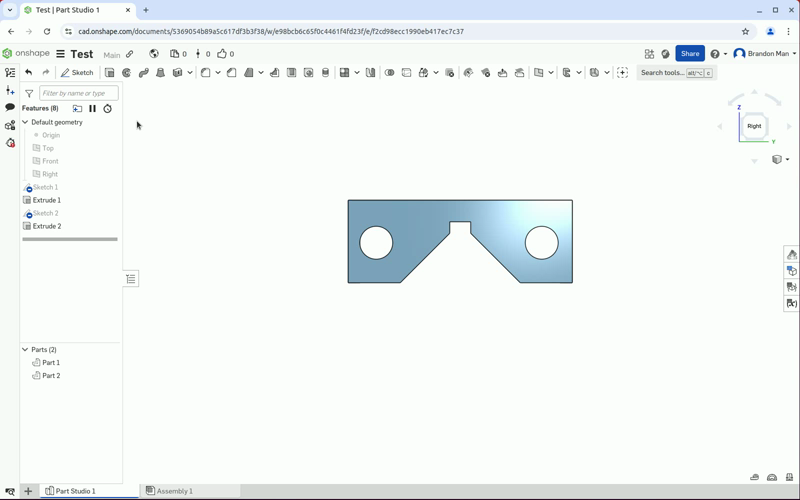
key(shift+h)
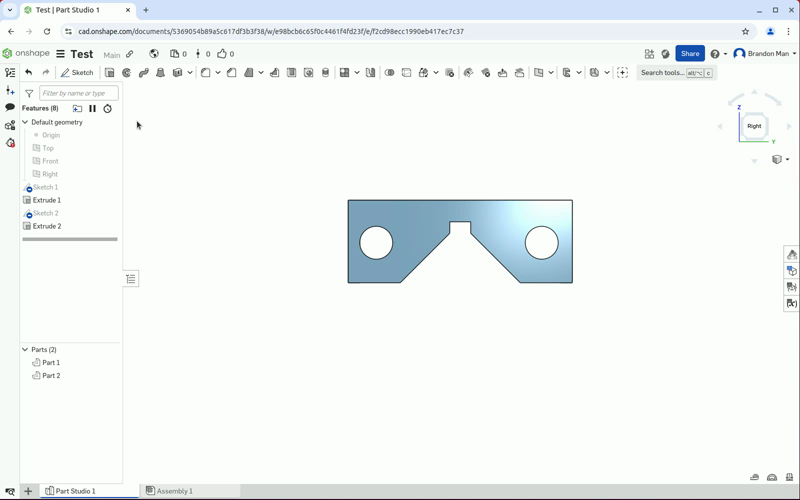
key(shift+h)
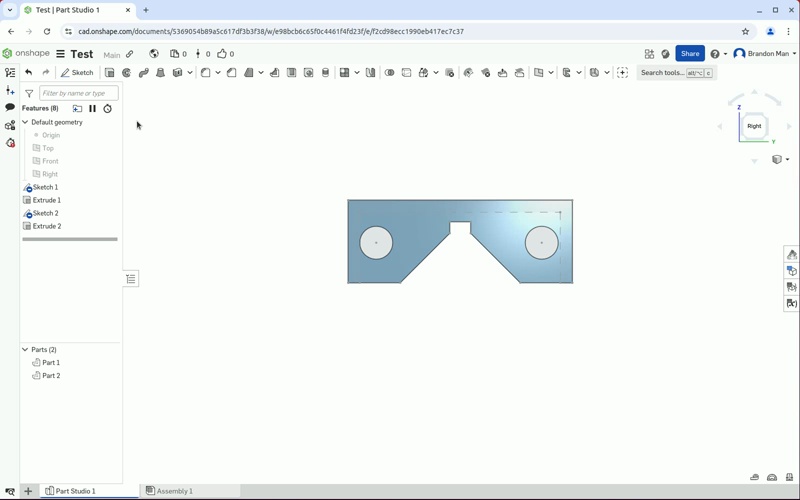
key(shift+7)
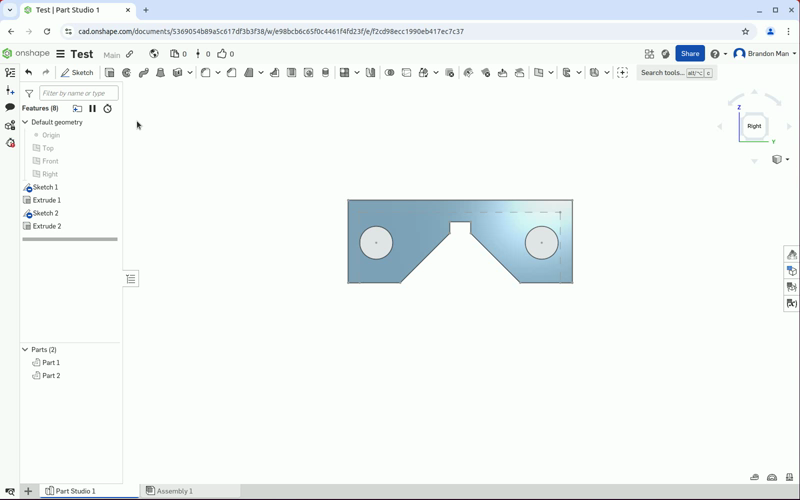
key(right, 2)
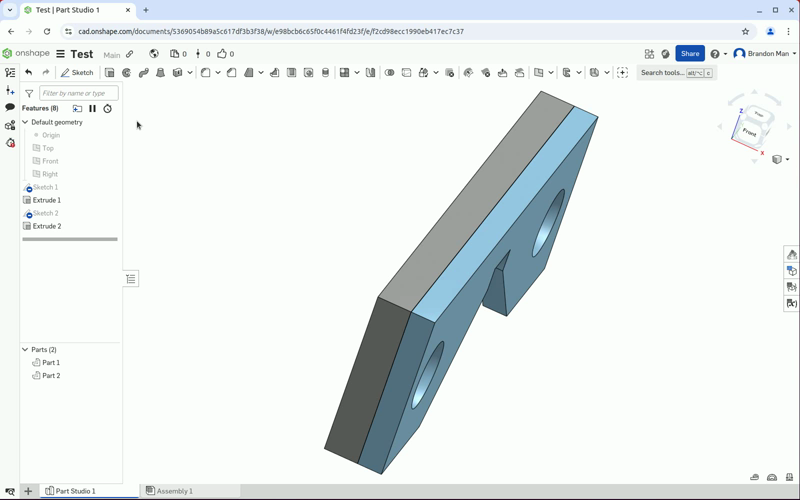
key(down, 2)
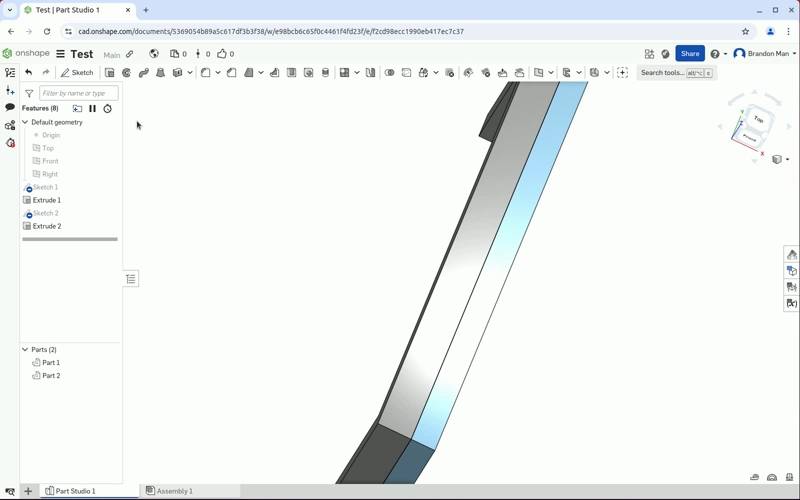
key(up, 2)
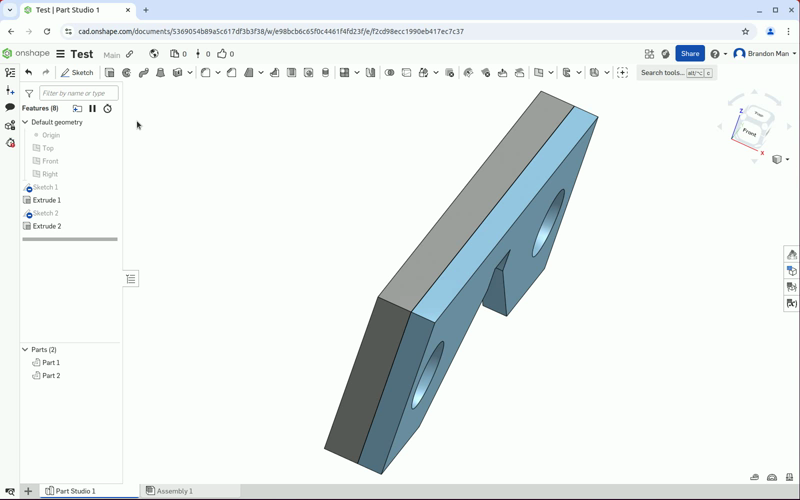
key(left, 2)
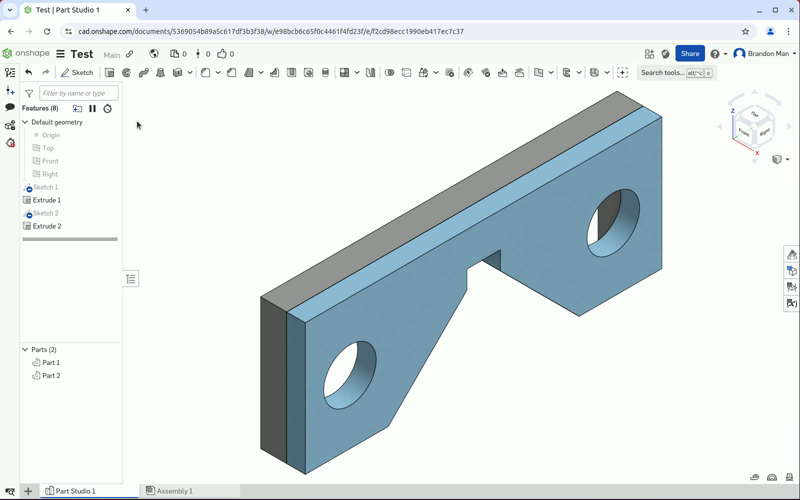
mouse_move(73, 189)
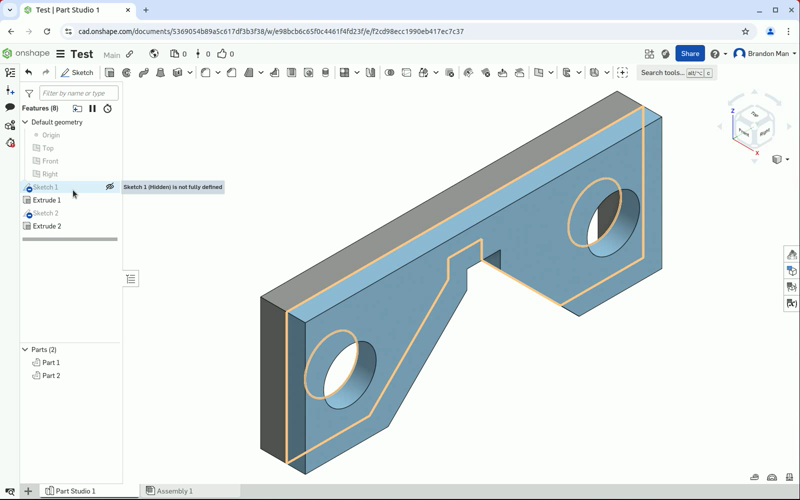
click(73, 189)